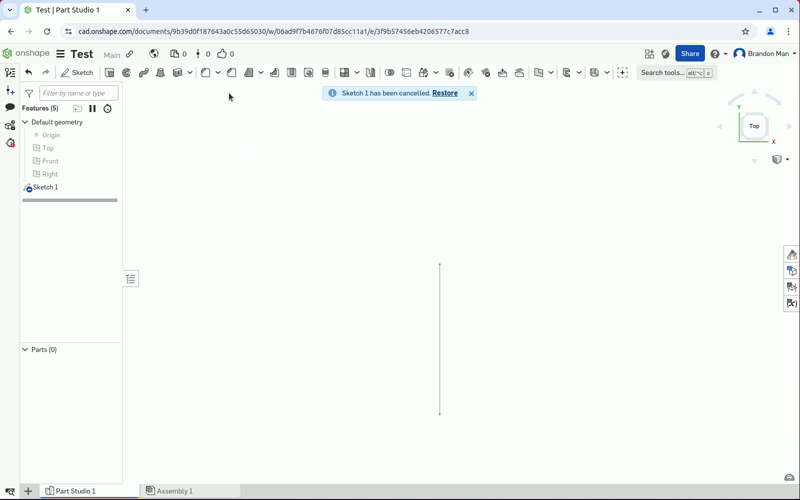
key(shift+h)
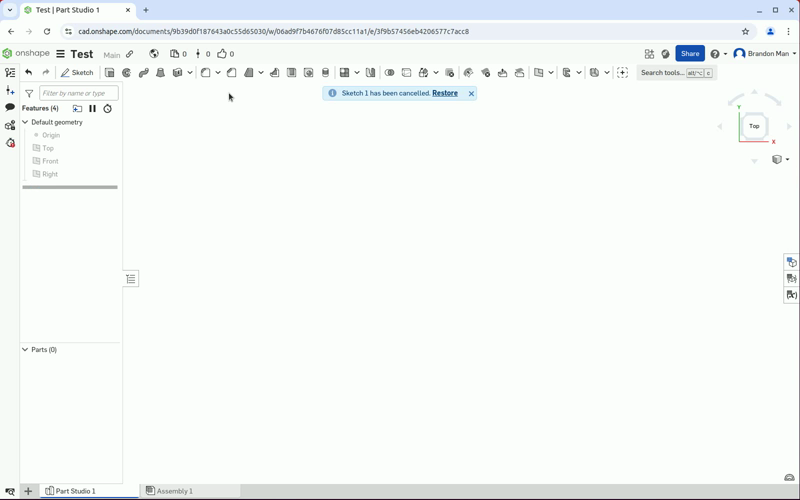
mouse_move(73, 352)
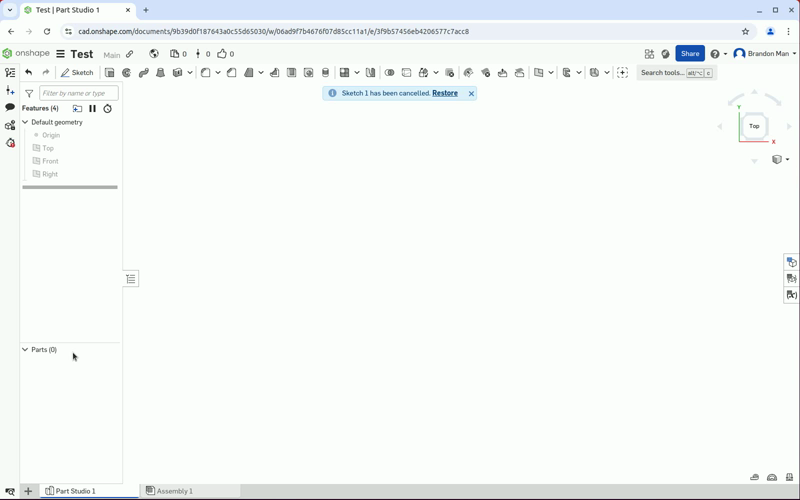
key(y)
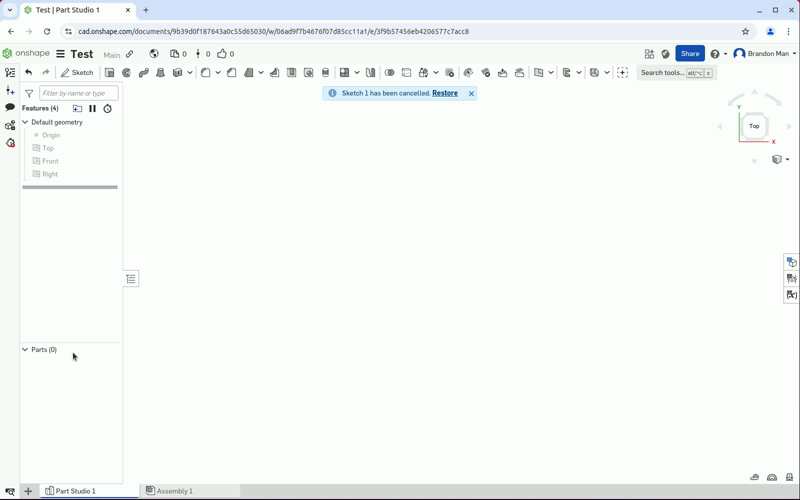
key(shift+p)
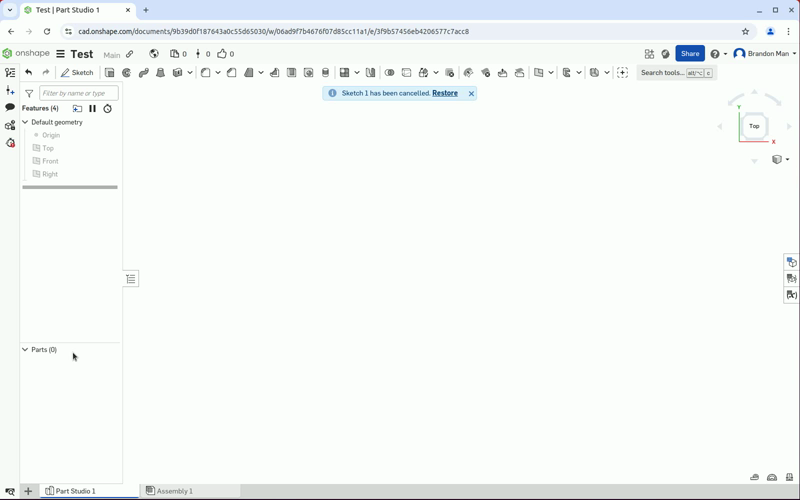
key(space)
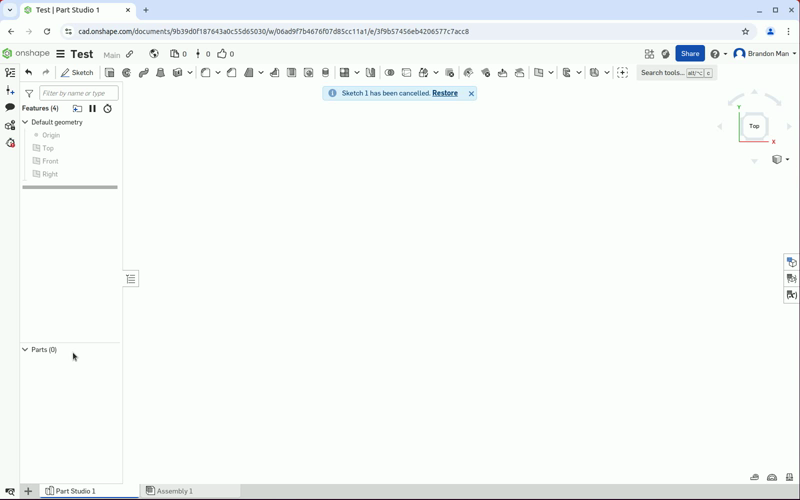
key_down(shift)
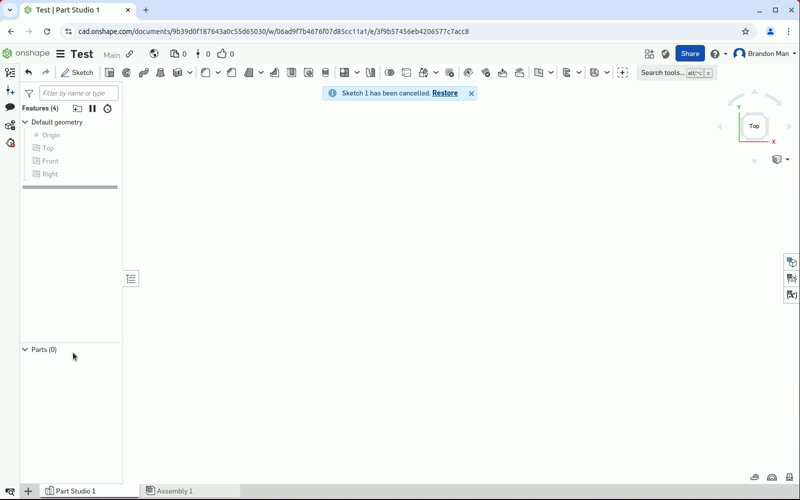
key(up)
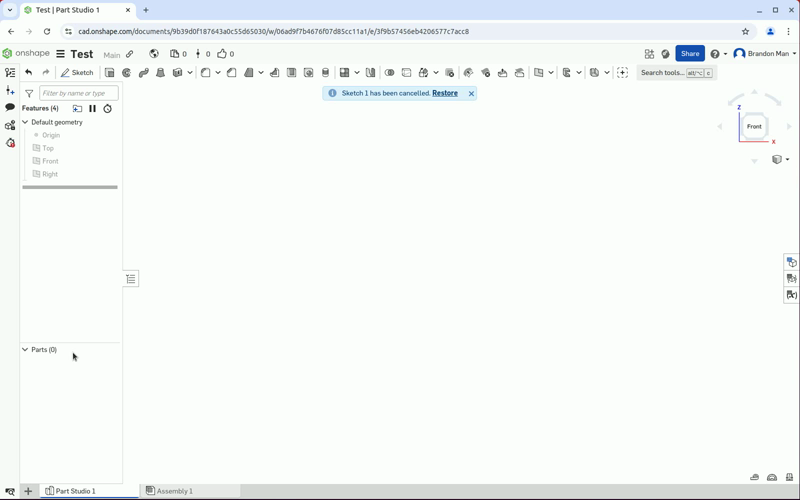
key_up(shift)
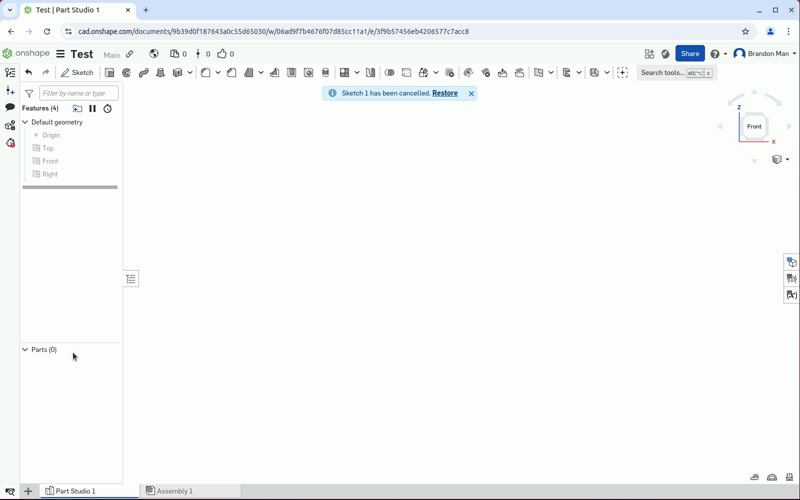
mouse_move(73, 352)
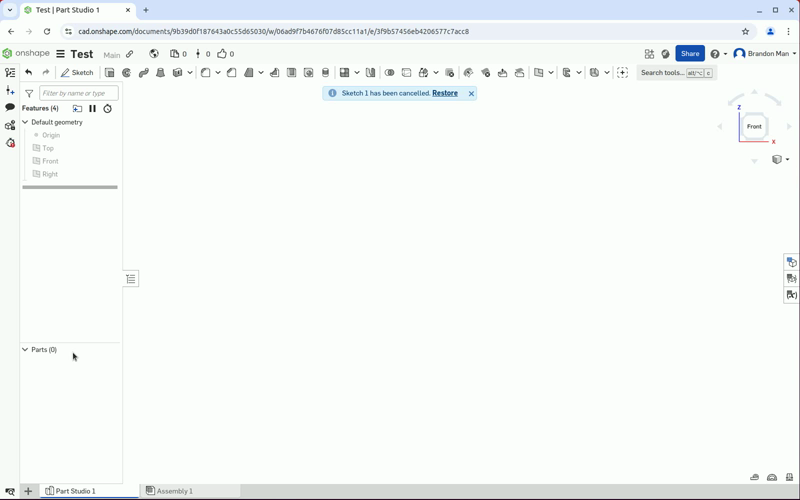
key(shift+y)
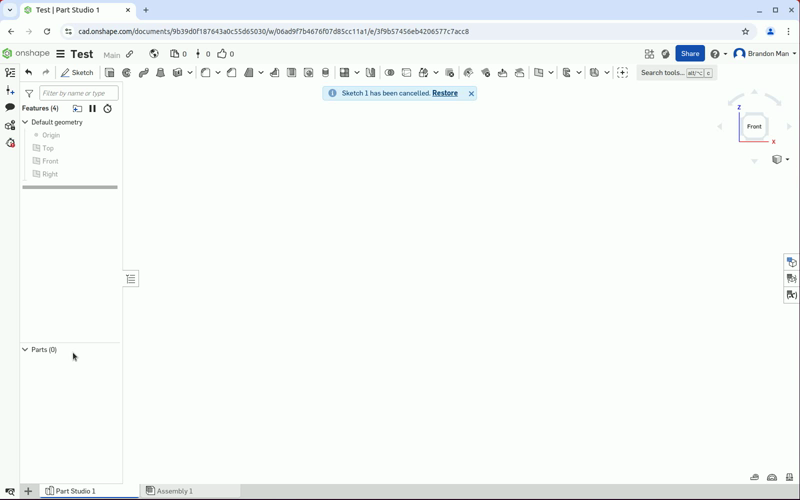
key(shift+s)
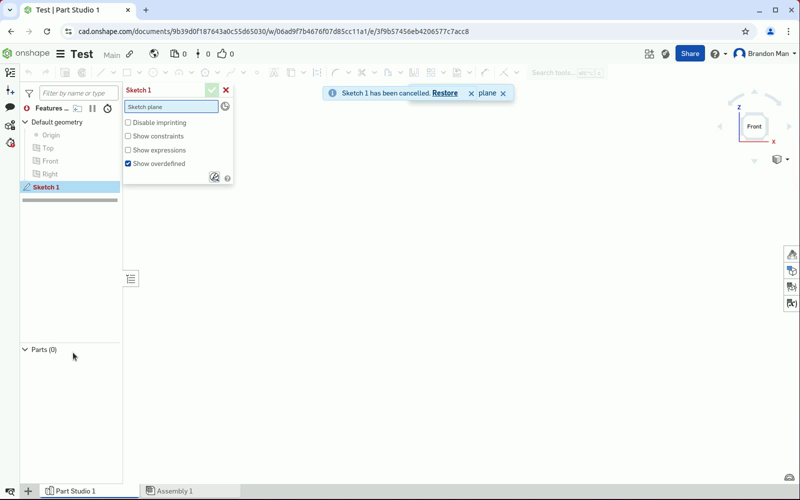
mouse_move(73, 163)
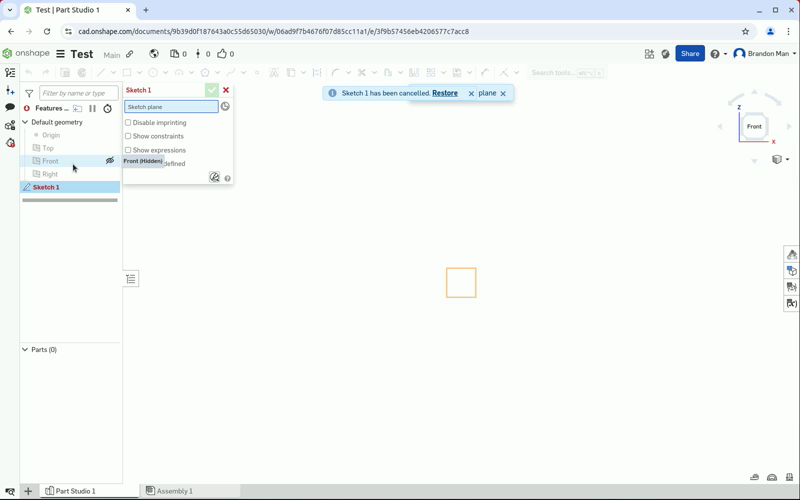
click(73, 163)
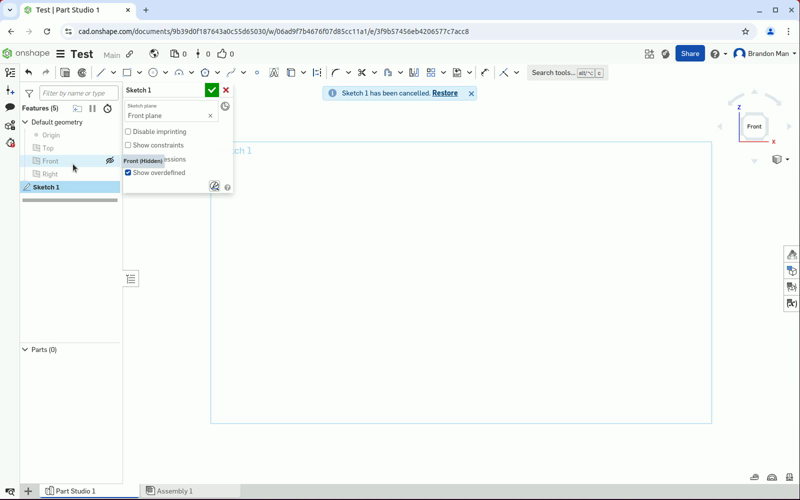
mouse_move(73, 352)
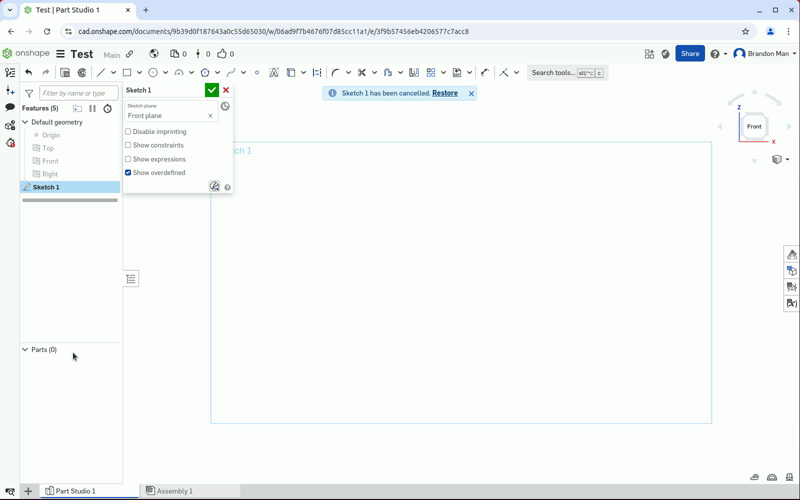
key(y)
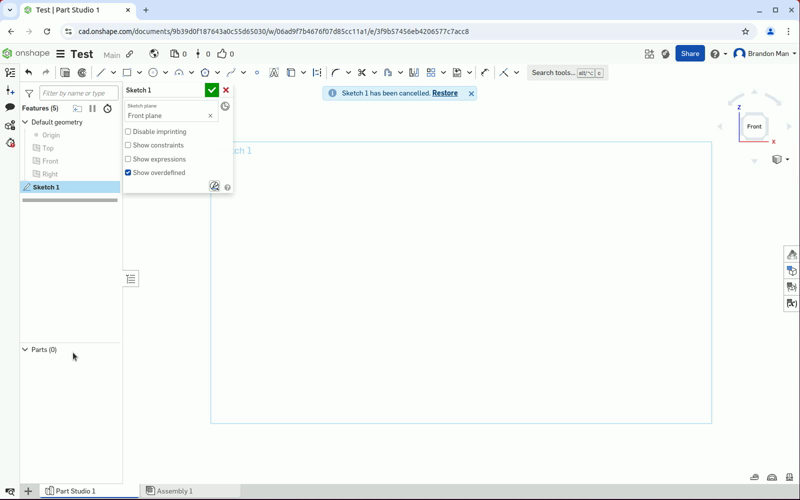
key(c)
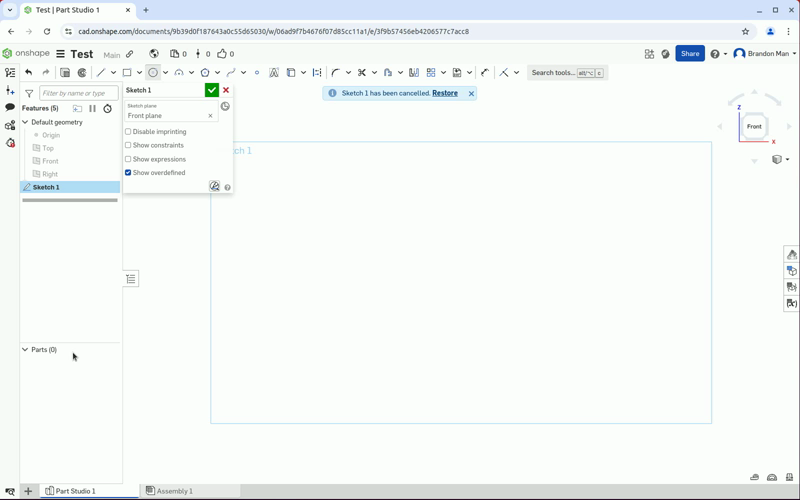
key_down(shift)
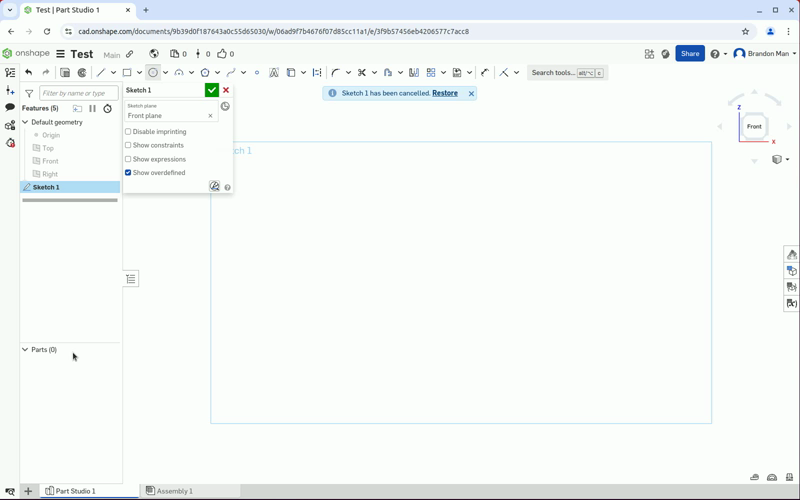
mouse_move(461, 282)
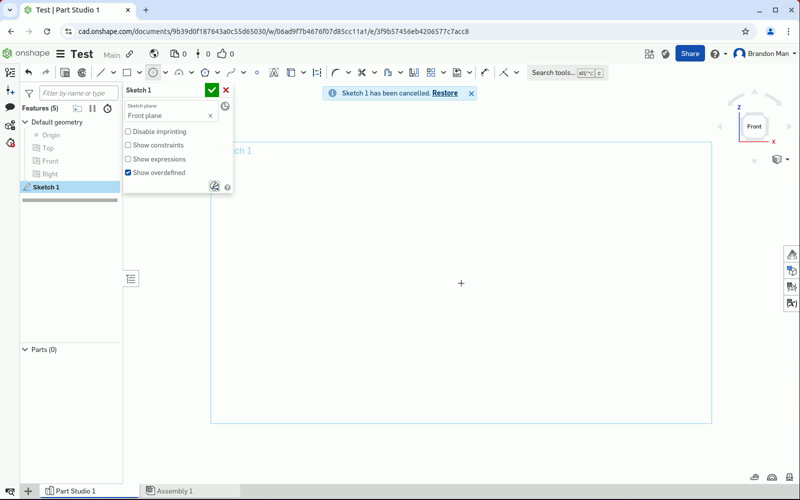
click(461, 282)
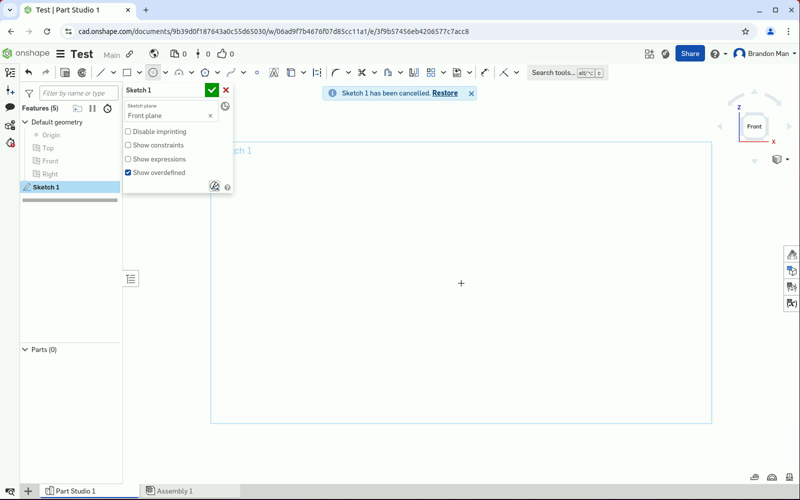
key_up(shift)
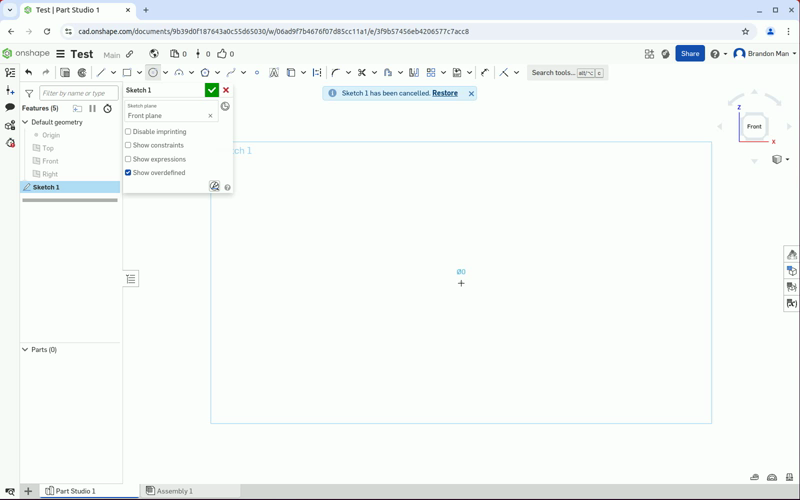
mouse_move(487, 282)
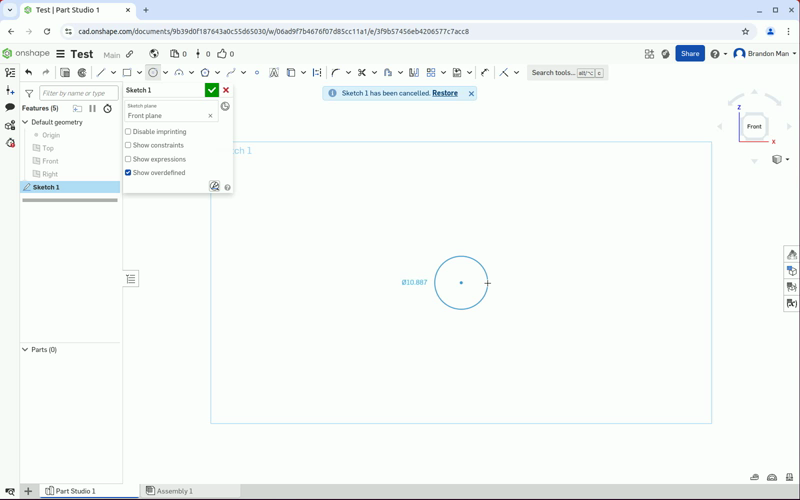
click(487, 282)
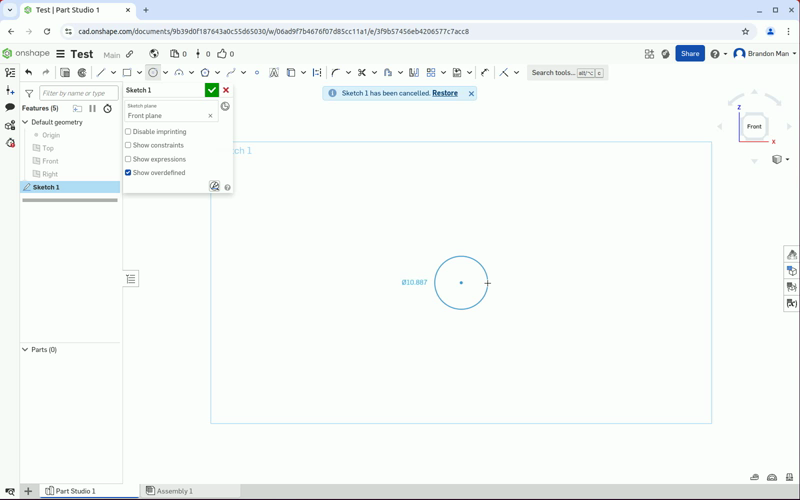
key(esc)
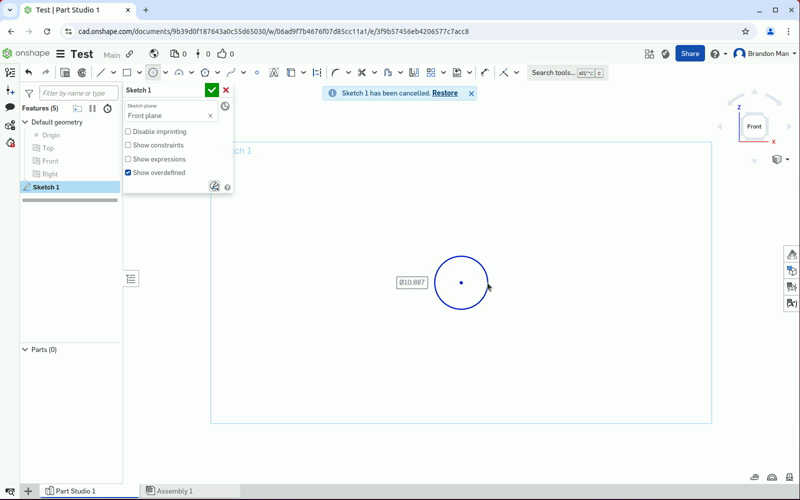
mouse_move(459, 276)
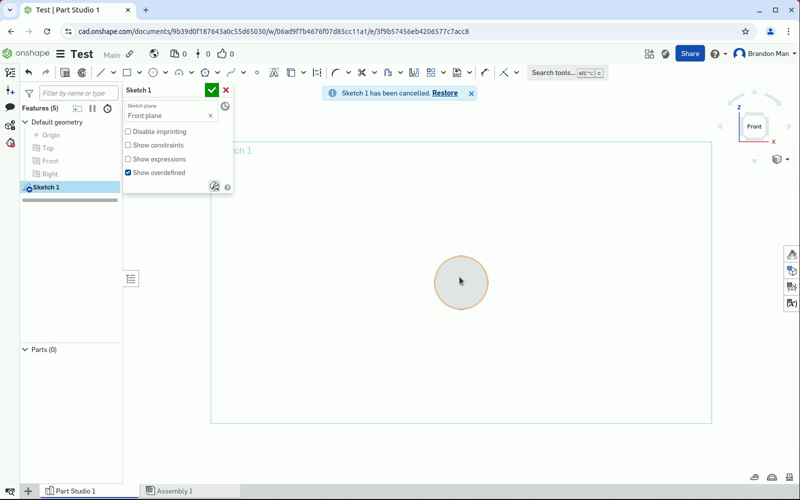
click(459, 276)
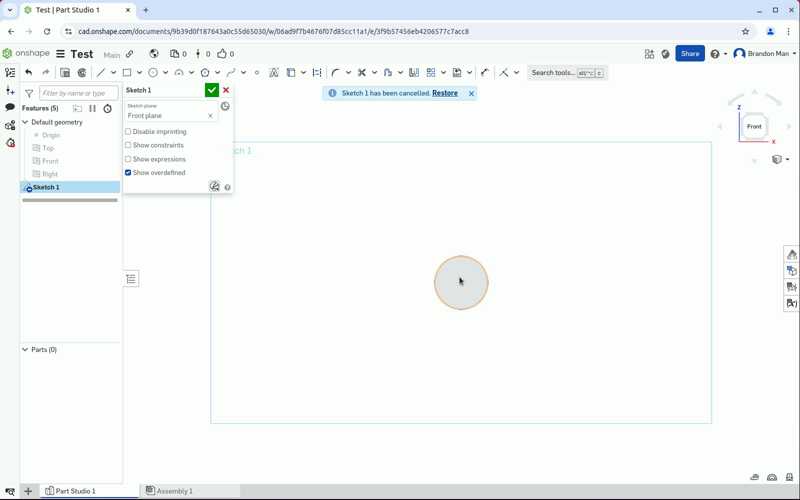
mouse_move(73, 352)
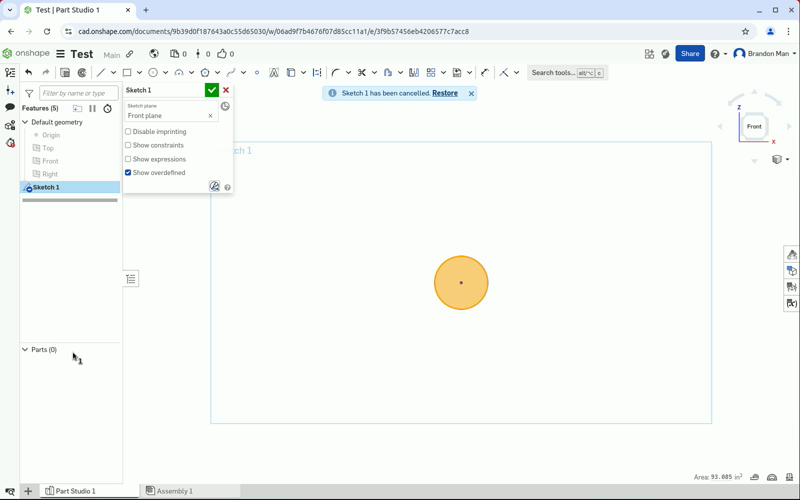
key(shift+y)
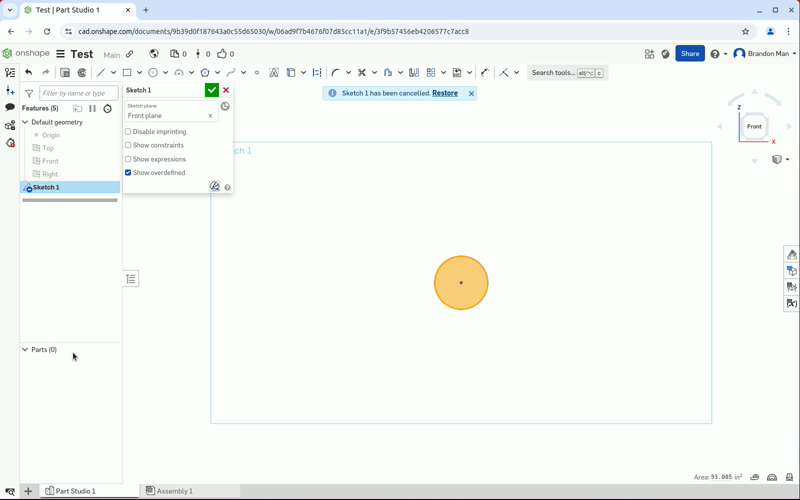
key(shift+e)
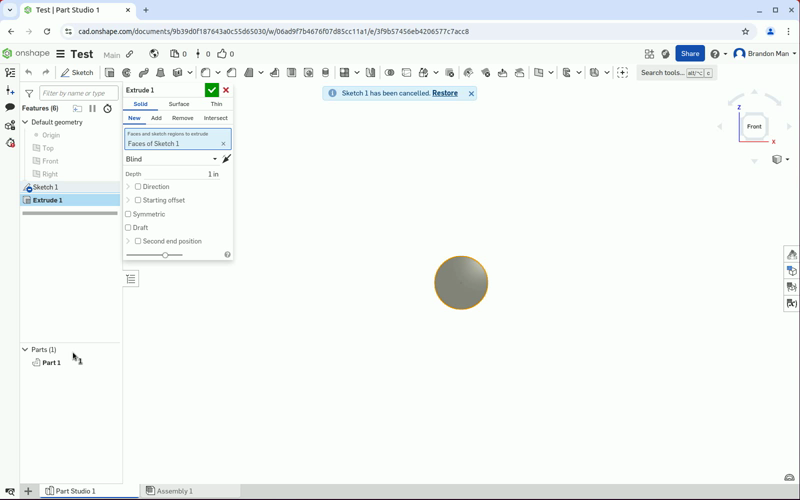
mouse_move(143, 106)
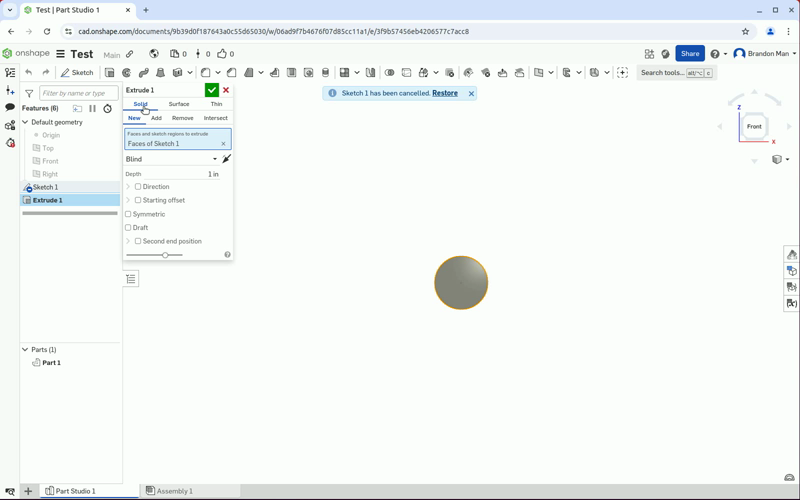
click(143, 106)
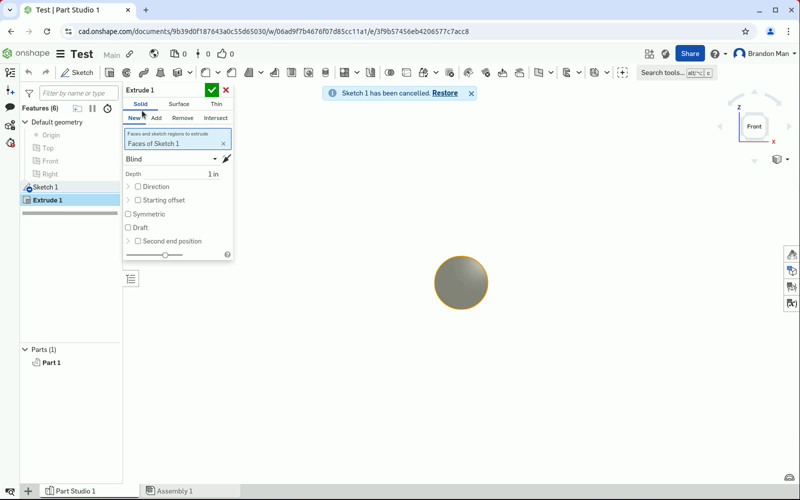
mouse_move(137, 120)
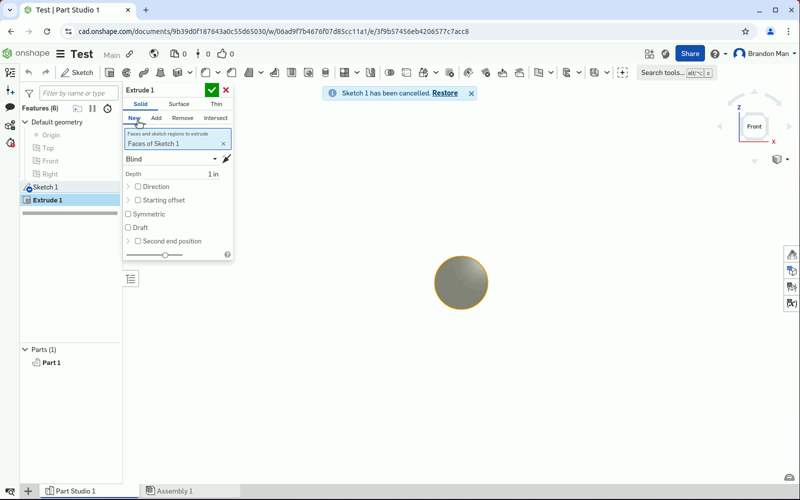
click(137, 120)
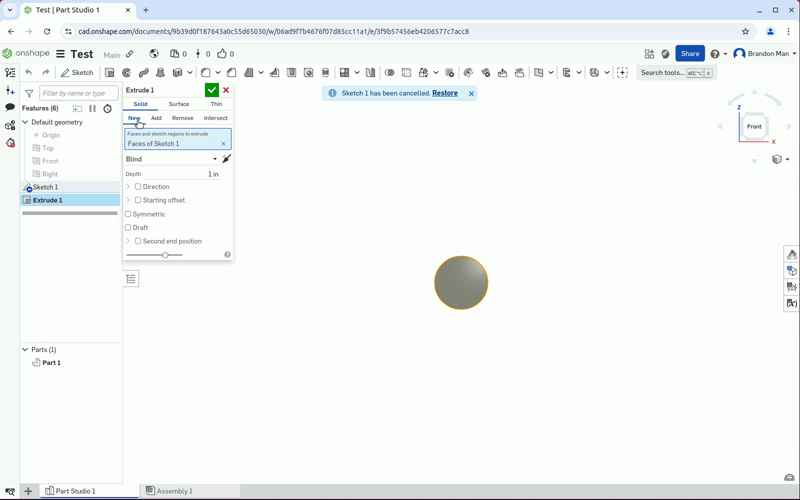
key(tab, 4)
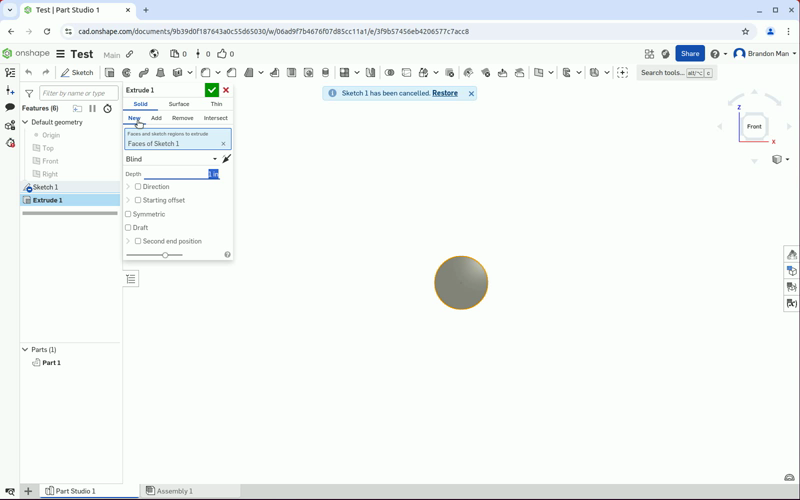
text(2.166)
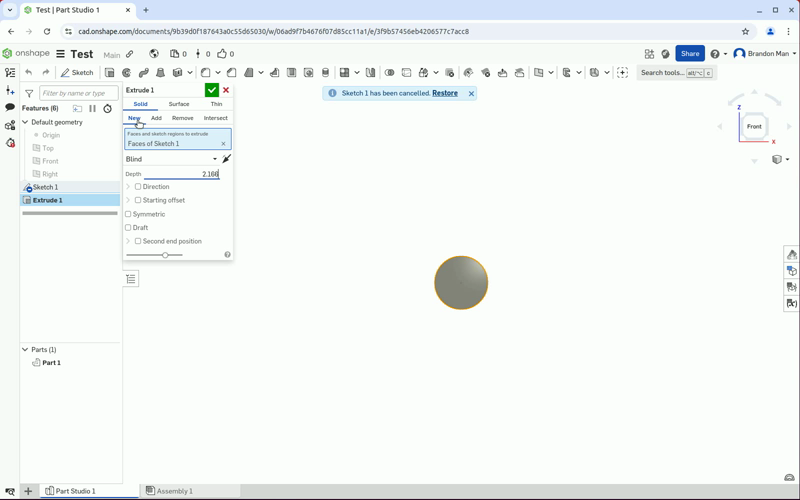
key(enter)
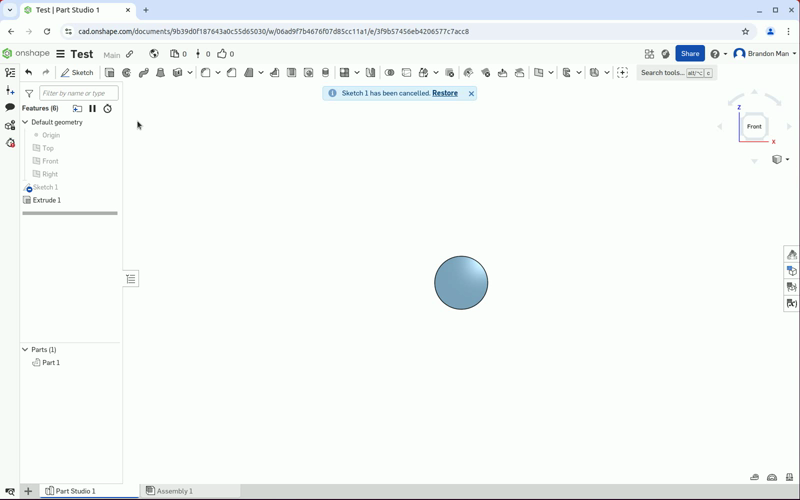
key(shift+h)
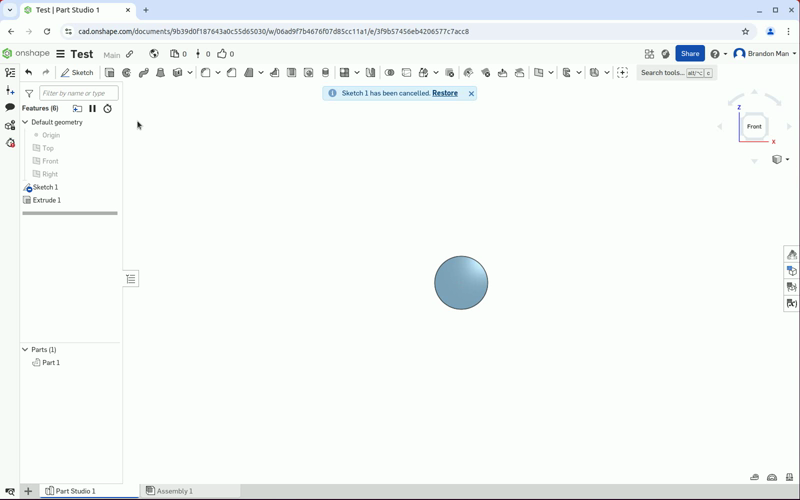
key(shift+h)
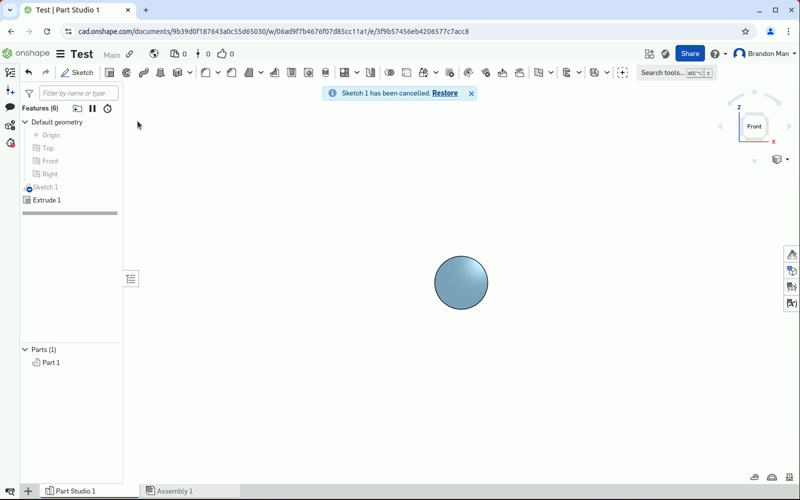
mouse_move(73, 189)
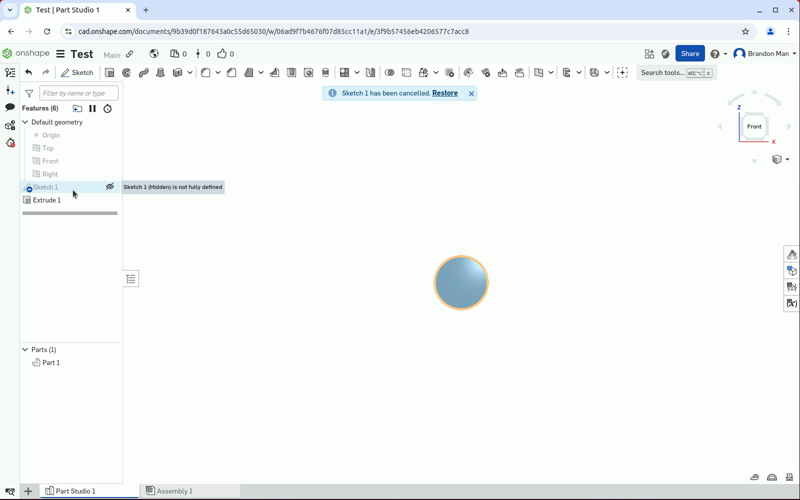
click(73, 189)
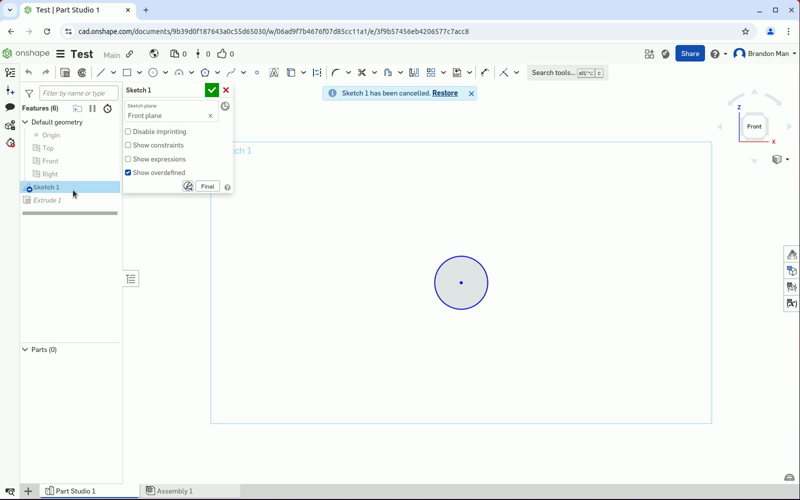
mouse_move(229, 92)
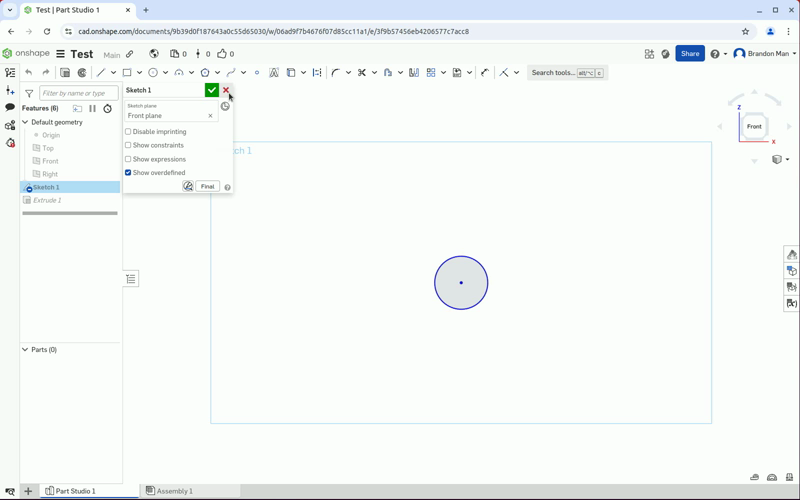
click(229, 92)
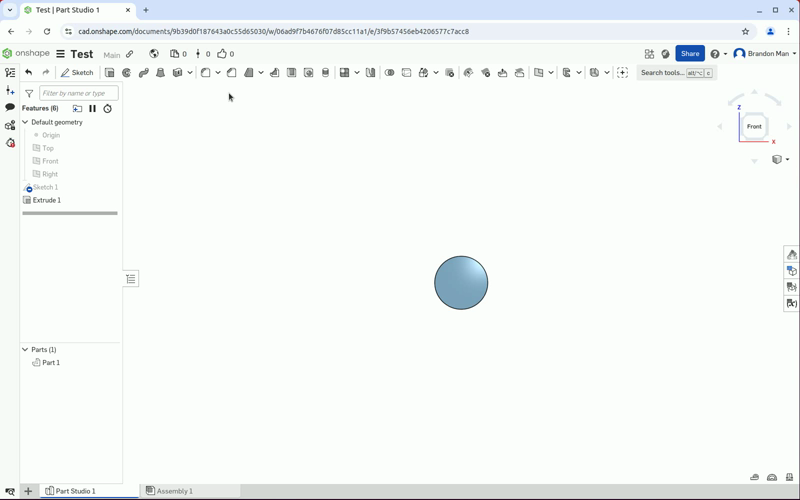
mouse_move(541, 75)
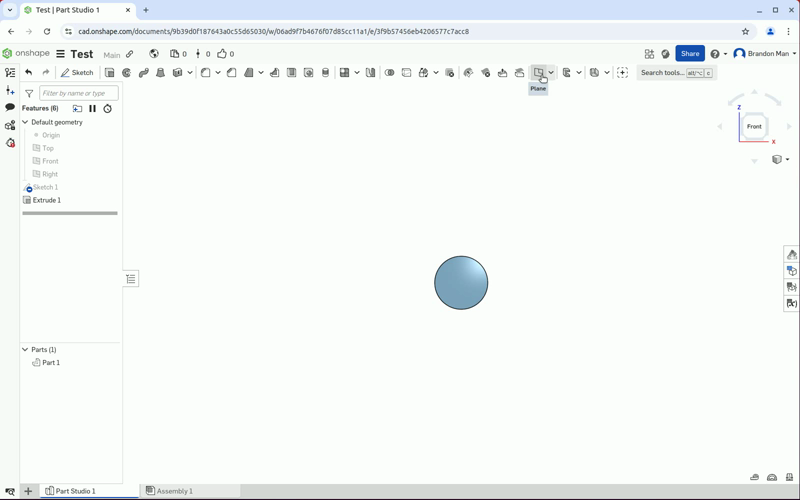
click(541, 75)
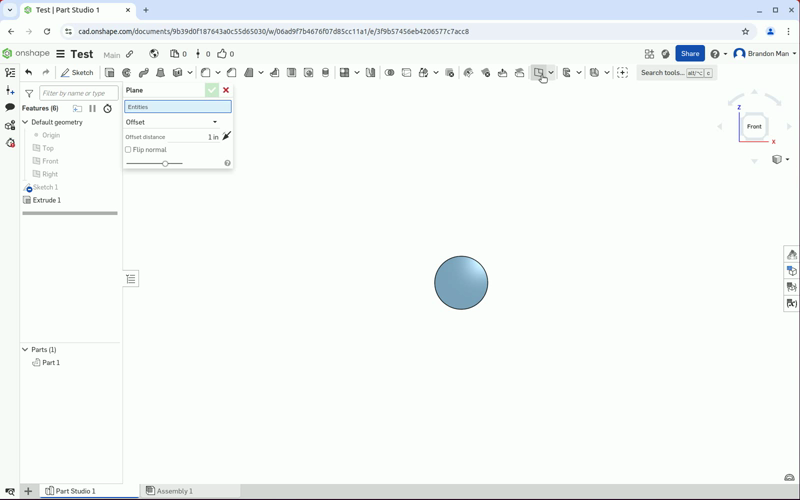
mouse_move(73, 163)
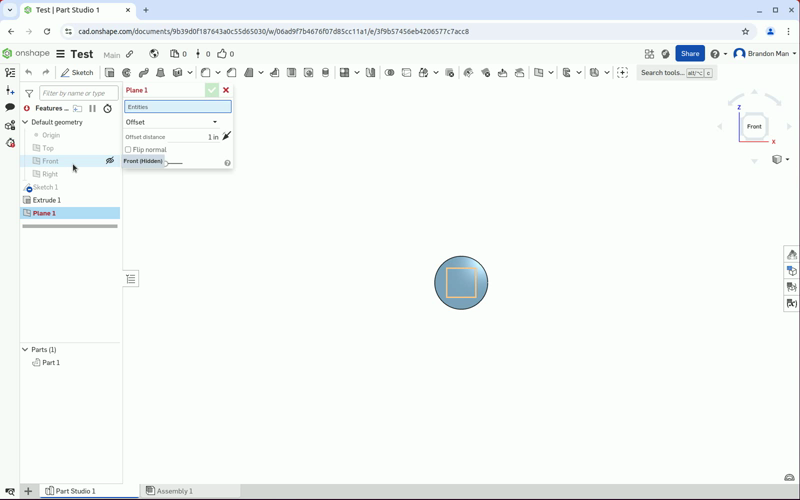
click(73, 163)
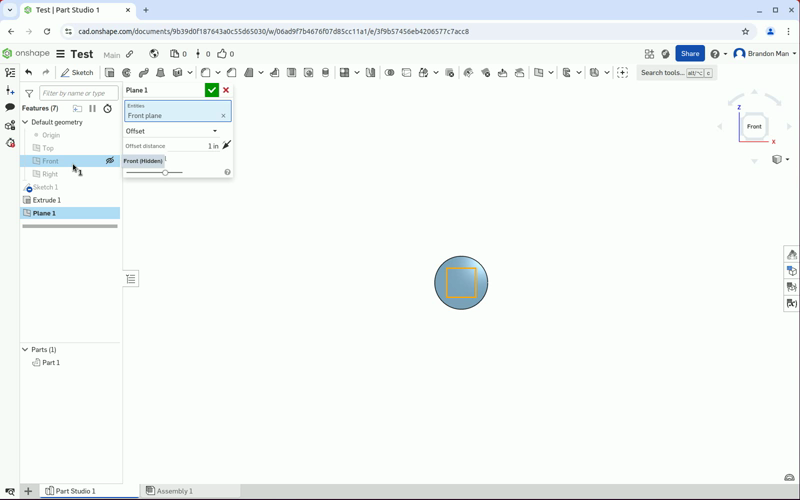
key(tab, 2)
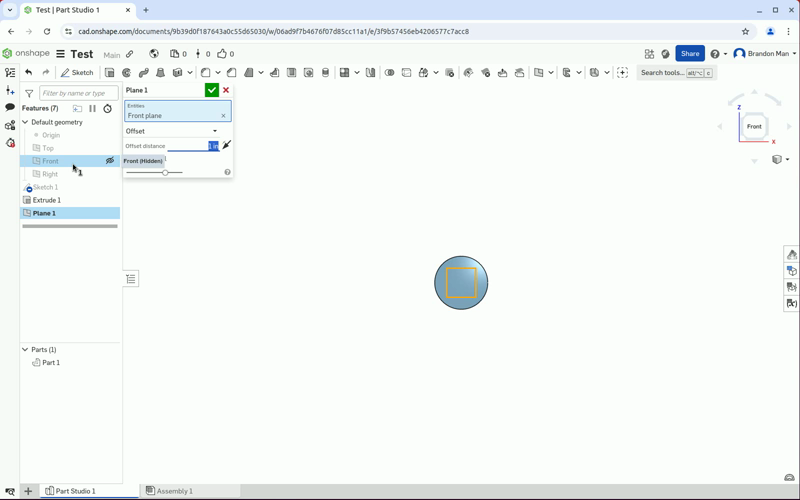
text(2.157)
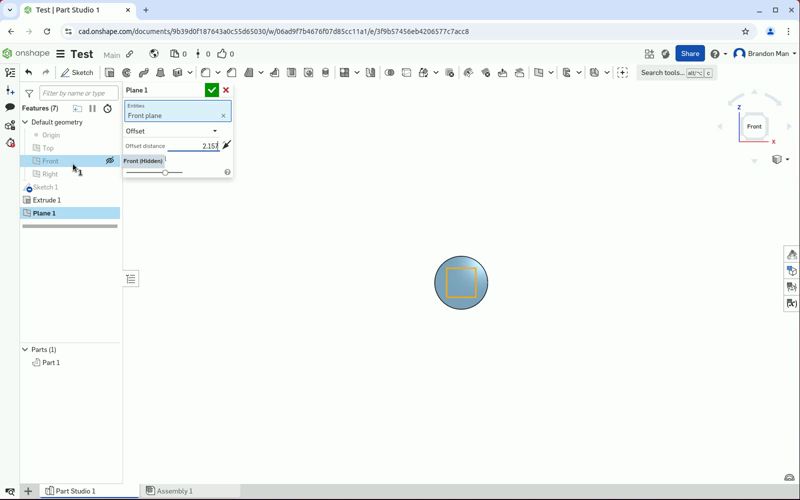
key(enter, 2)
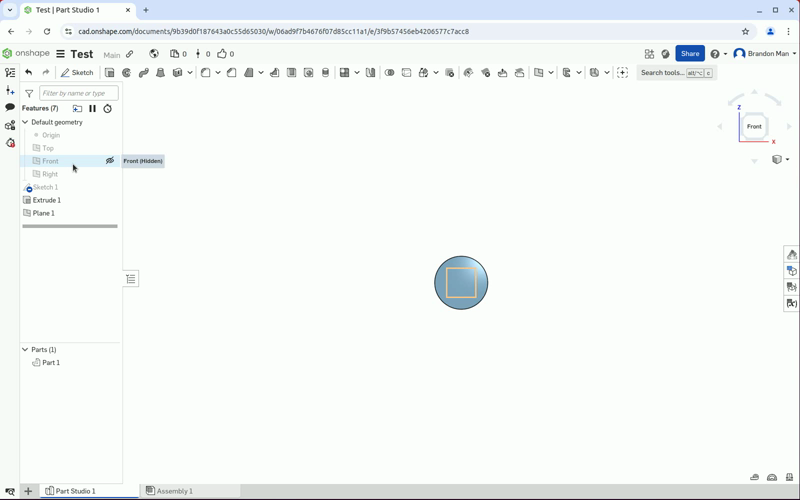
key(shift+s)
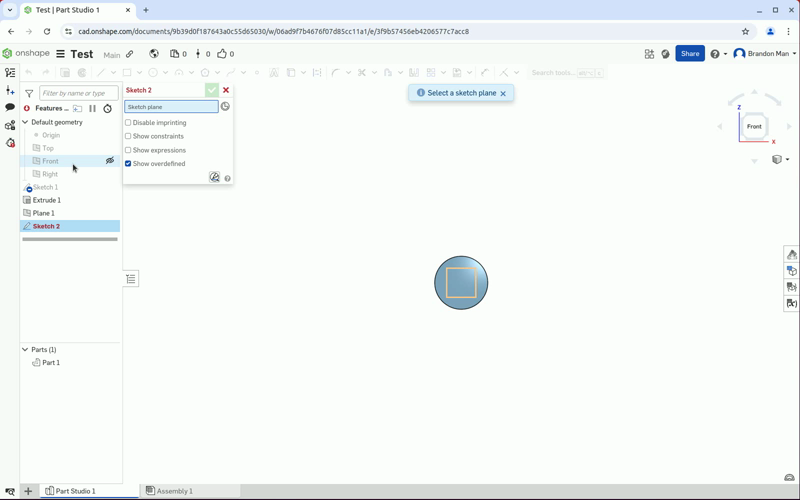
mouse_move(73, 215)
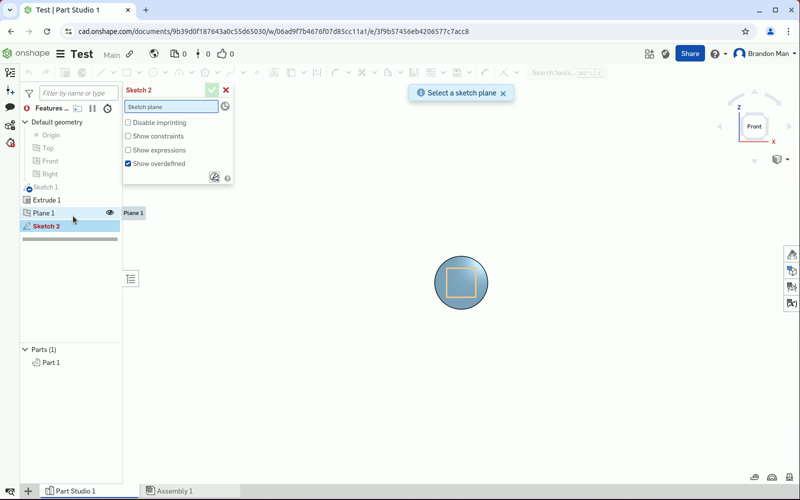
click(73, 215)
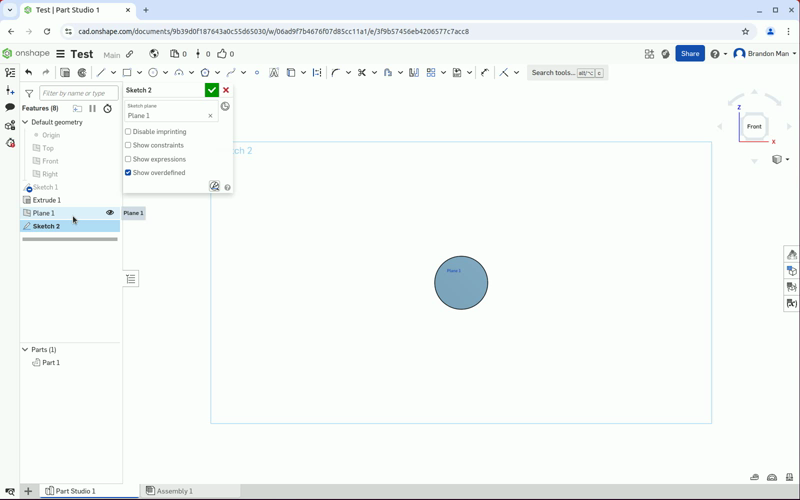
mouse_move(73, 352)
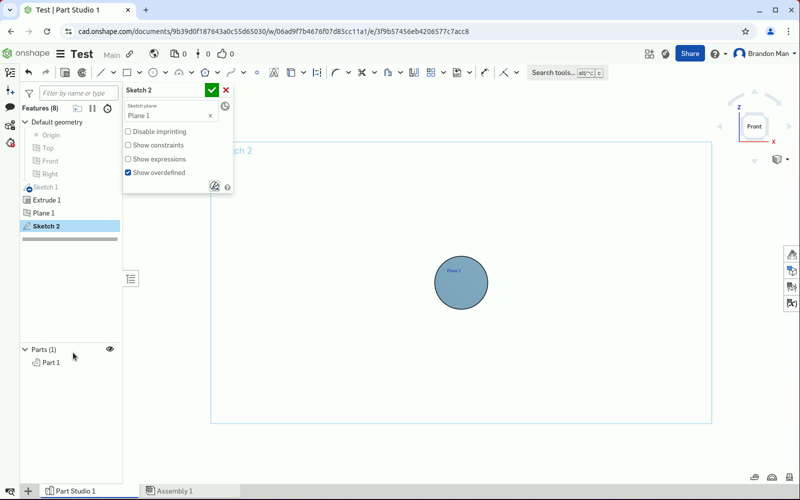
key(y)
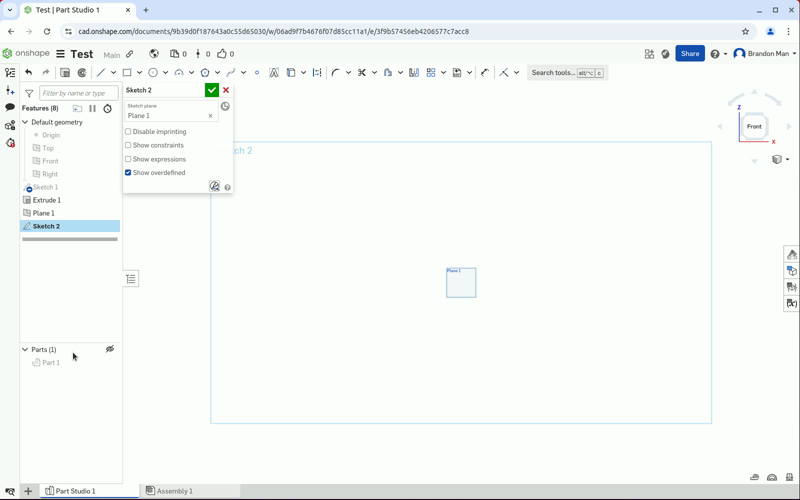
key(c)
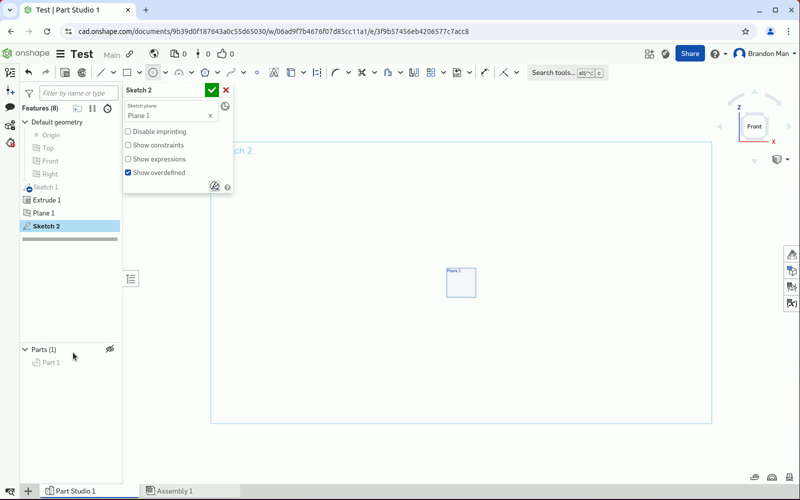
key_down(shift)
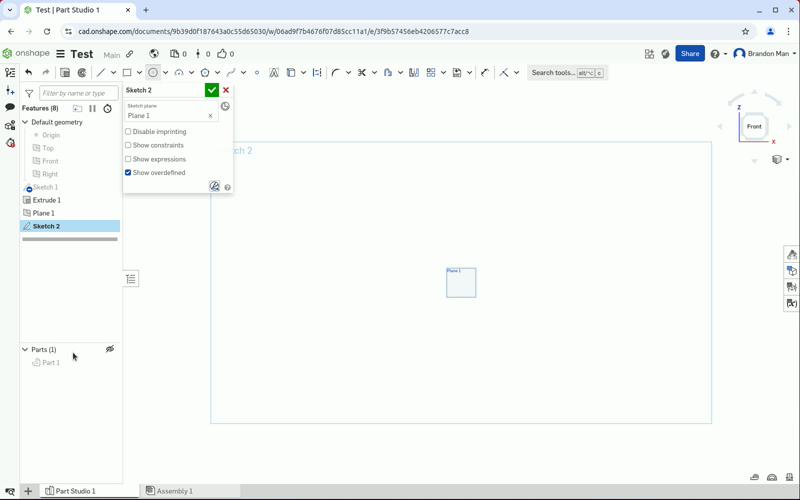
mouse_move(461, 282)
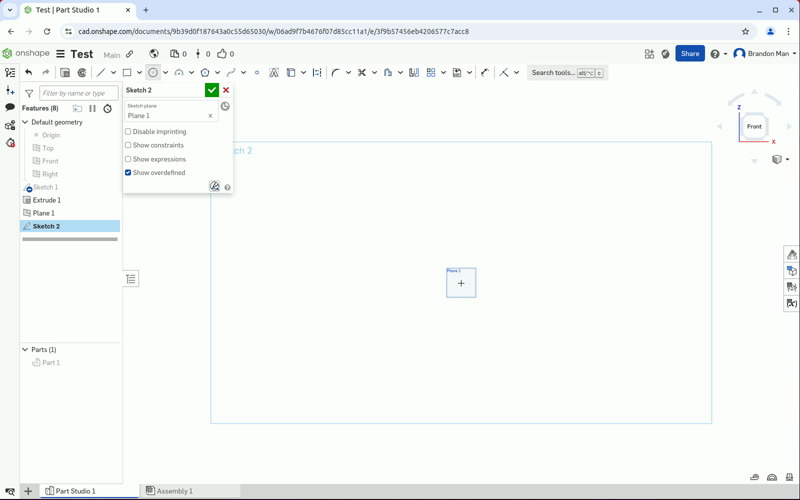
click(461, 282)
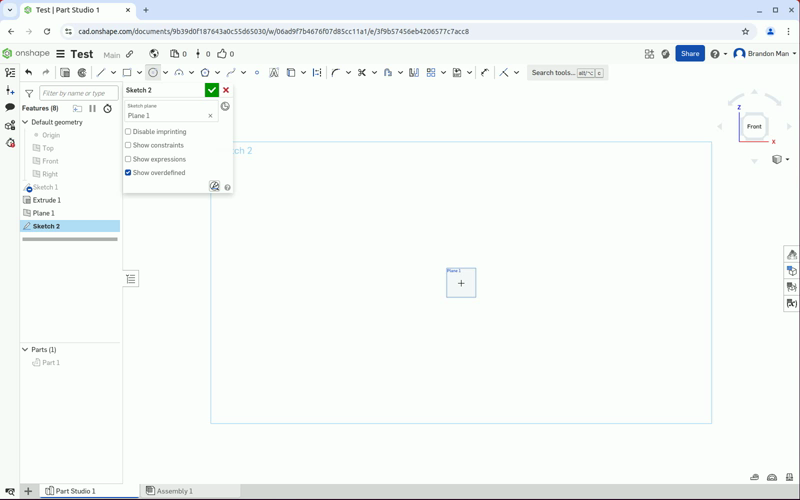
key_up(shift)
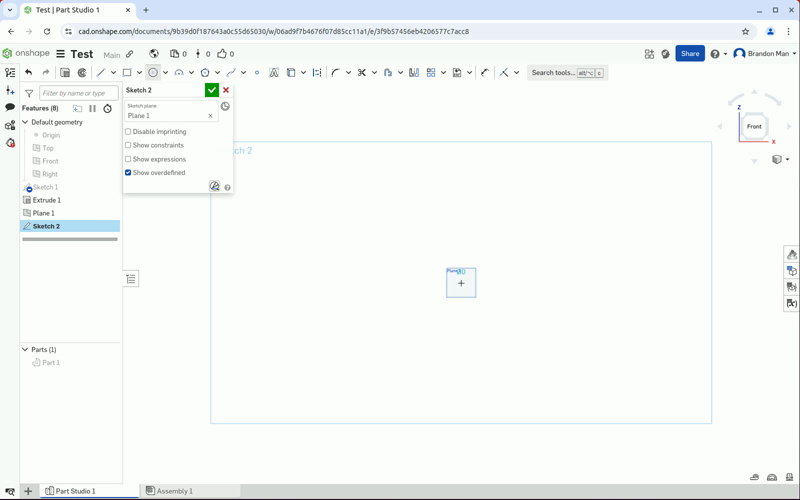
mouse_move(474, 282)
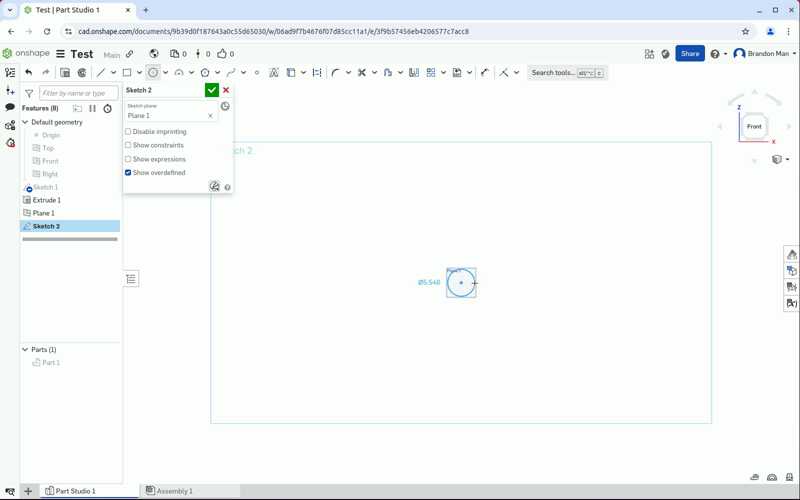
click(474, 282)
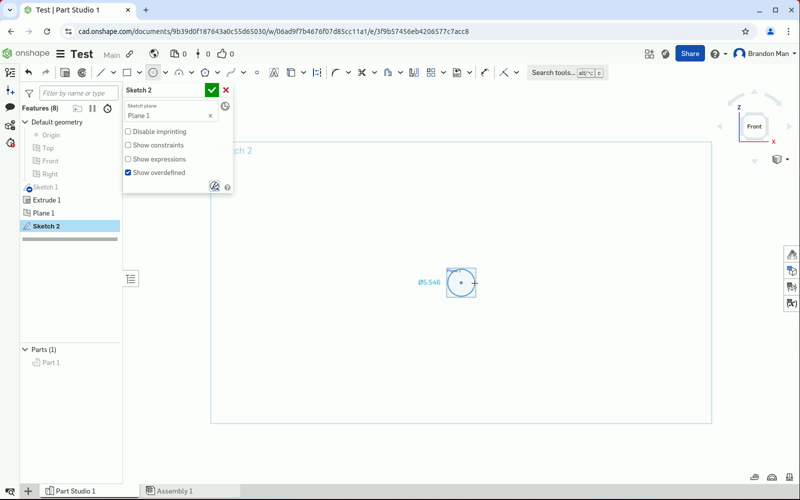
key(esc)
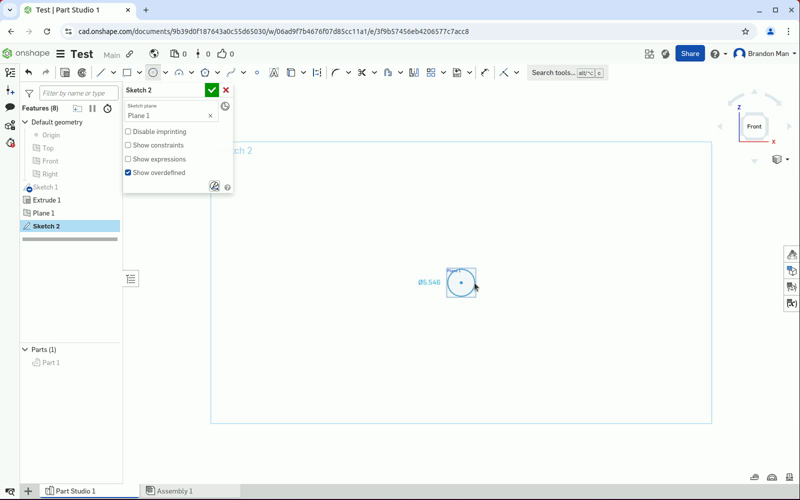
mouse_move(462, 272)
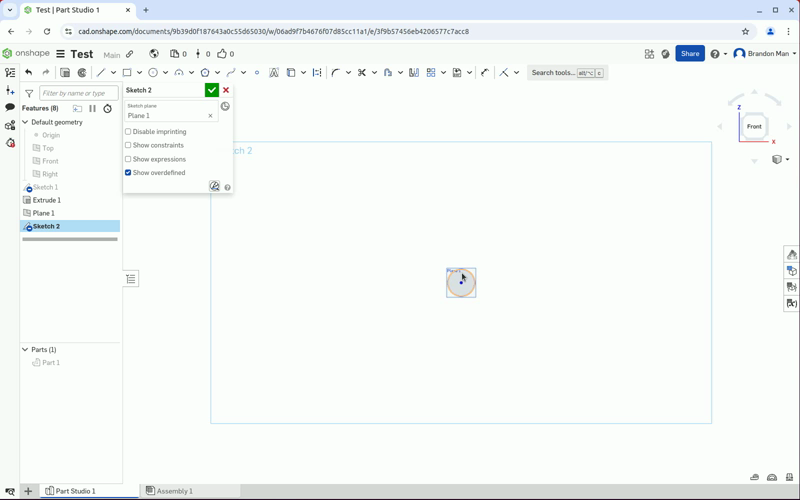
scroll(6)
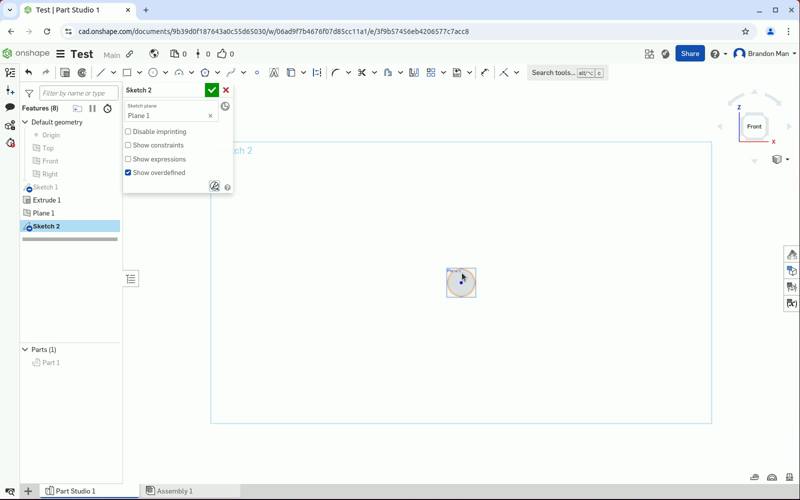
scroll(6)
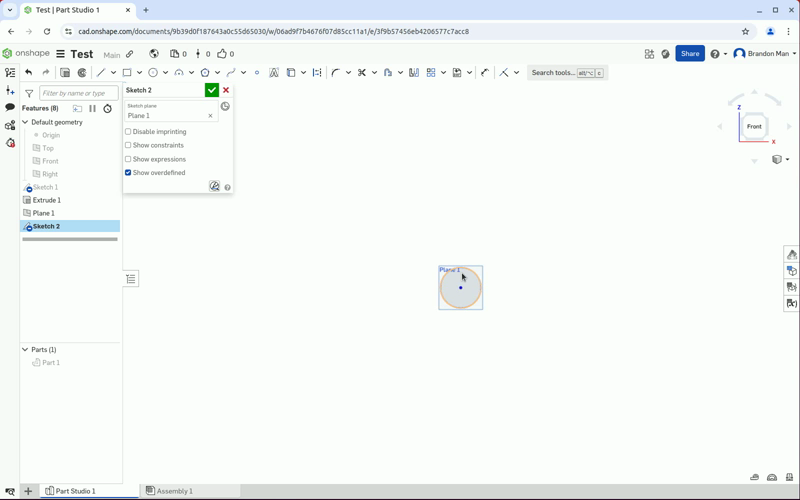
scroll(6)
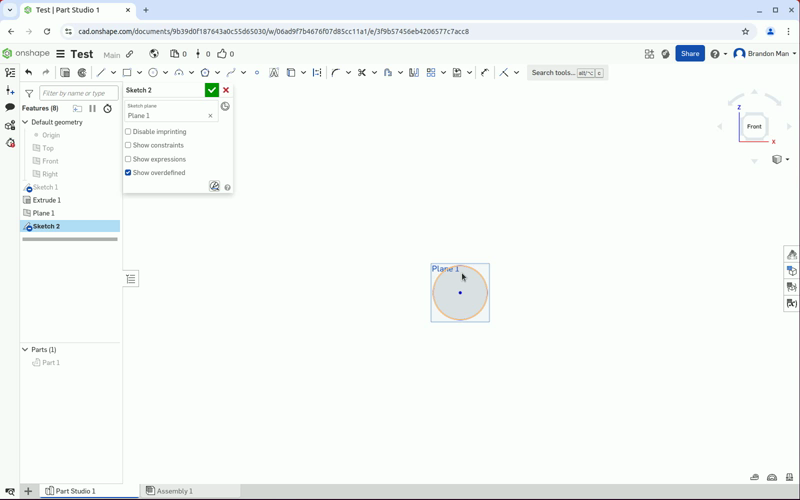
scroll(6)
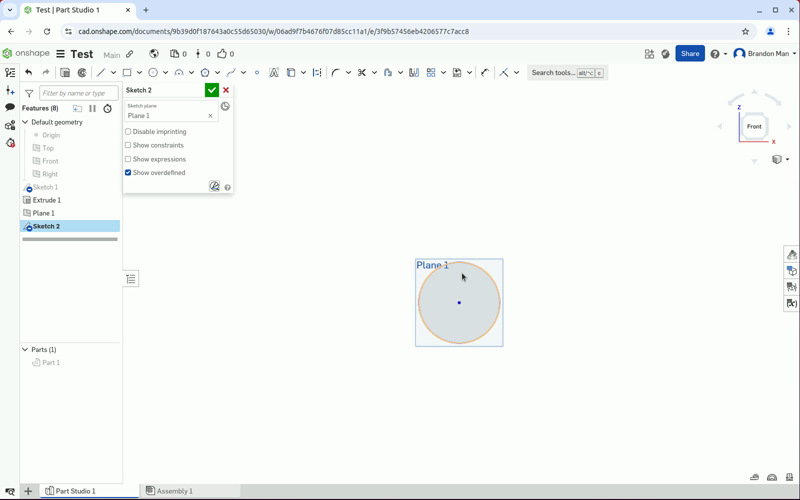
scroll(6)
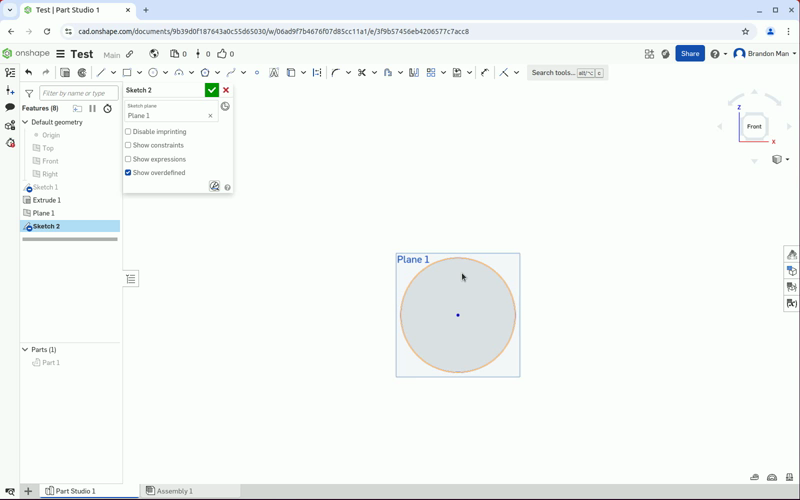
scroll(6)
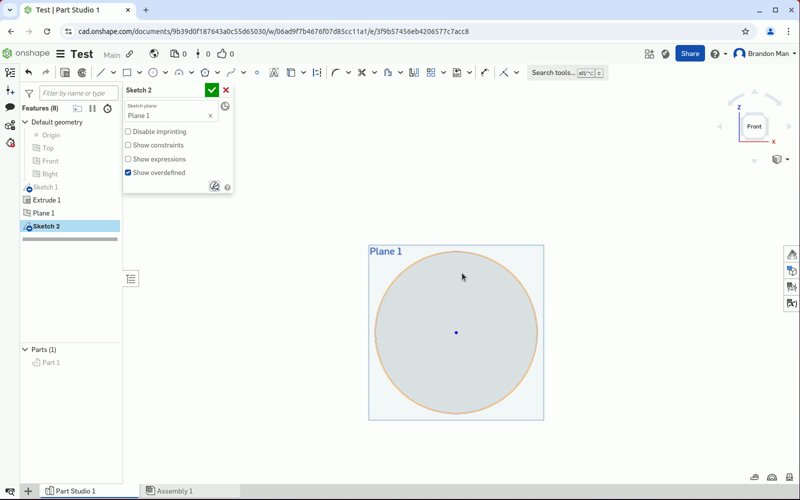
scroll(6)
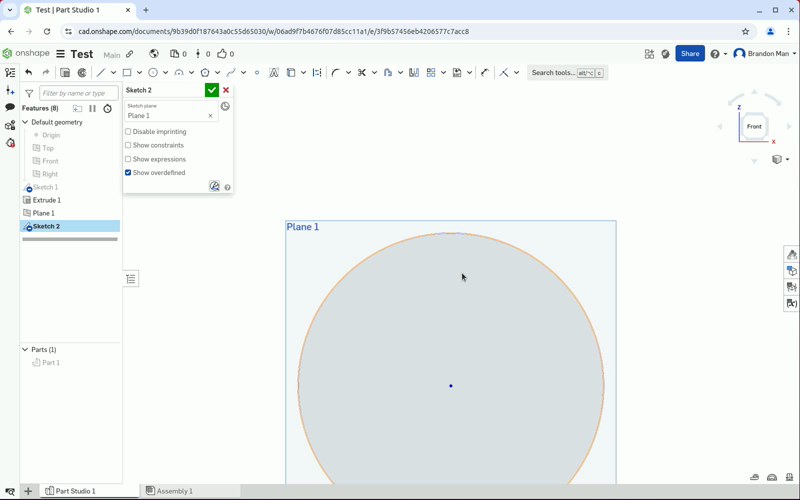
click(462, 272)
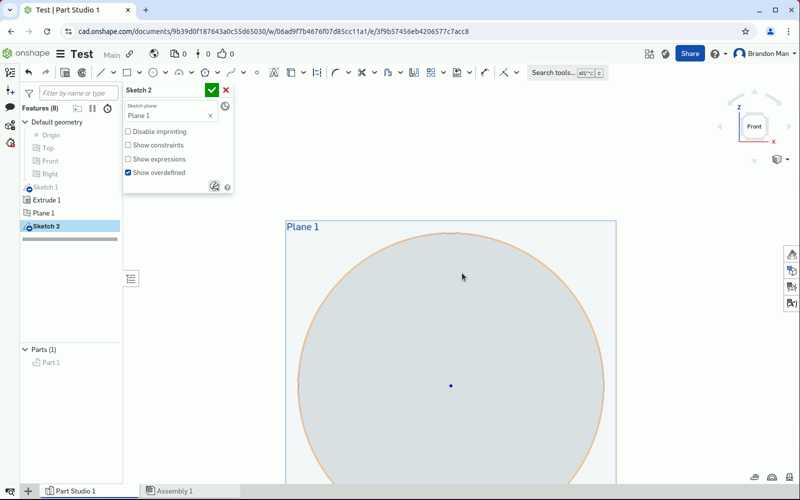
scroll(-6)
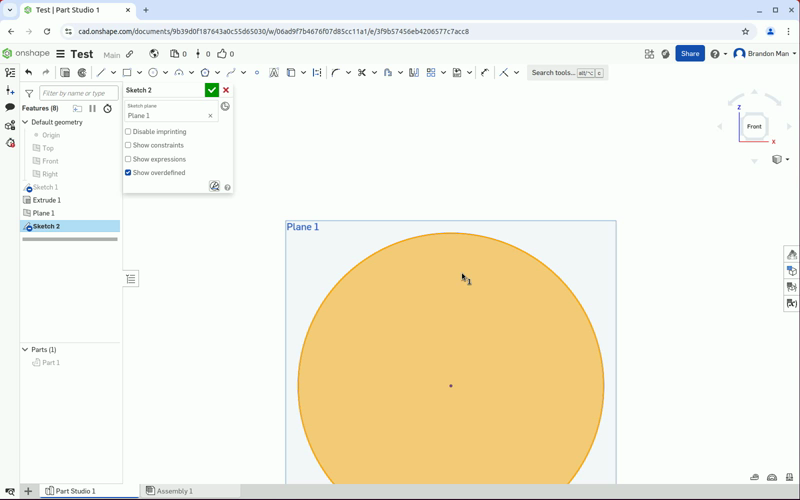
scroll(-6)
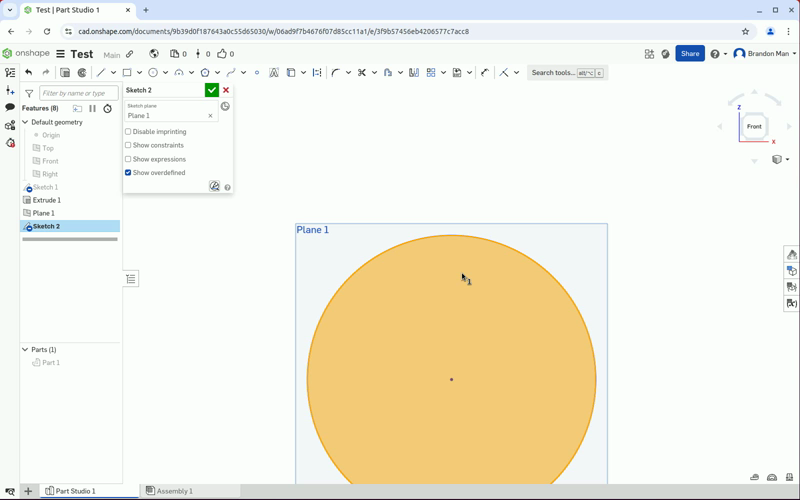
scroll(-6)
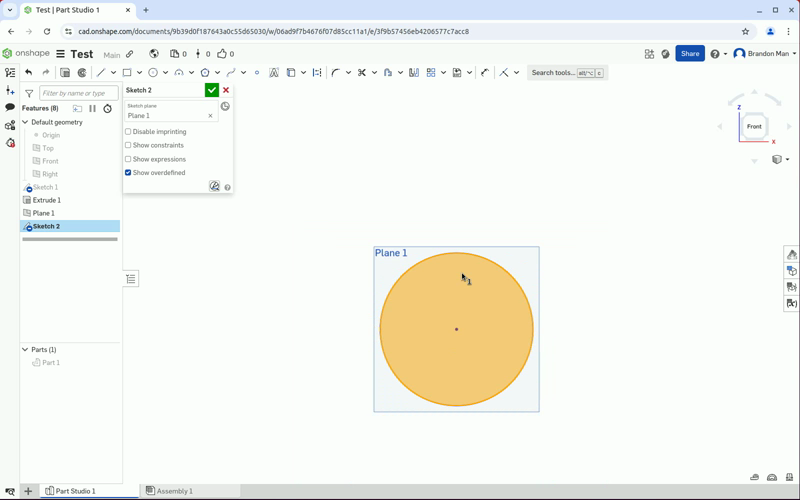
scroll(-6)
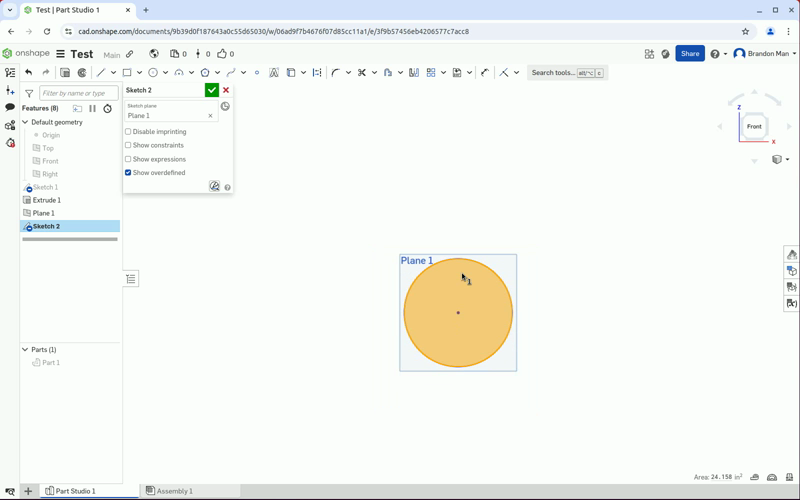
scroll(-6)
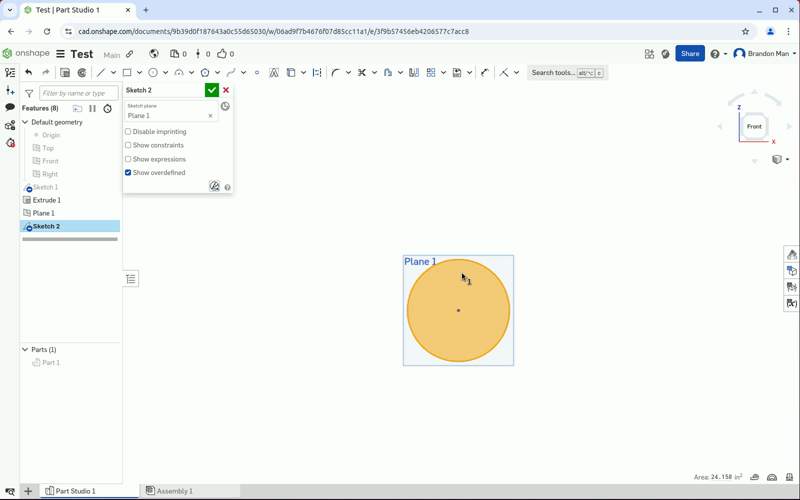
scroll(-6)
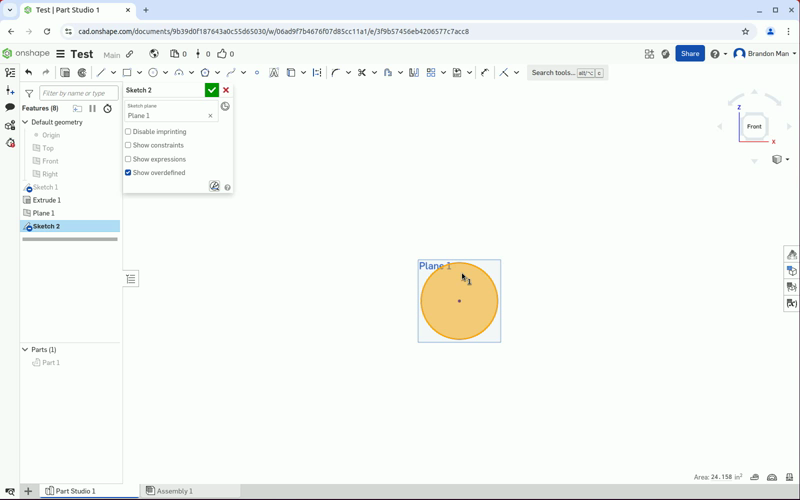
scroll(-6)
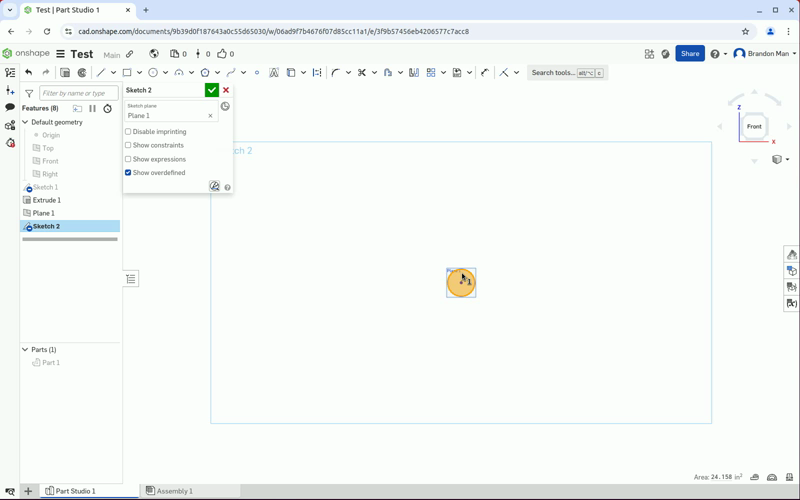
mouse_move(73, 352)
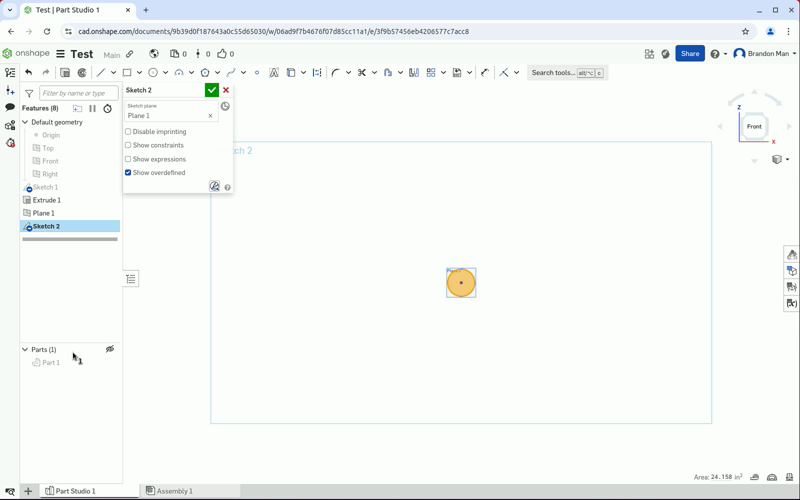
key(shift+y)
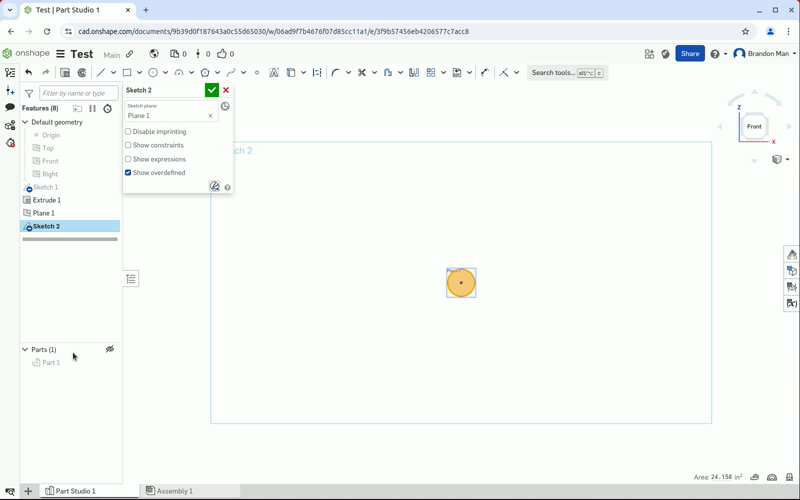
key(shift+e)
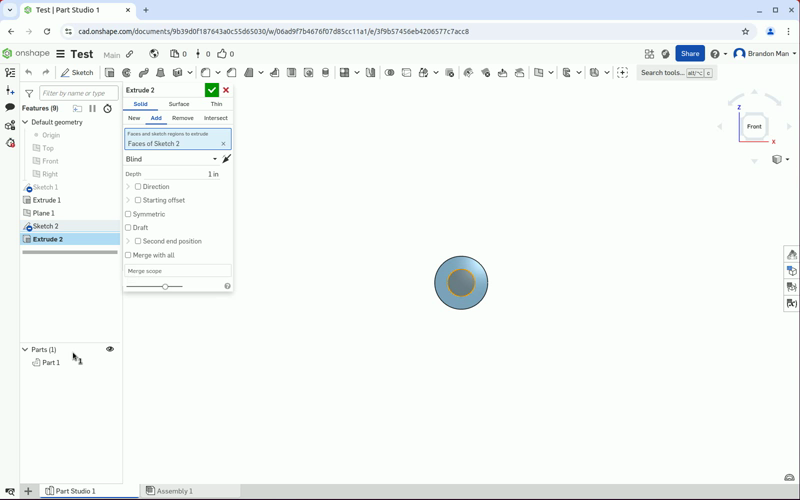
mouse_move(143, 106)
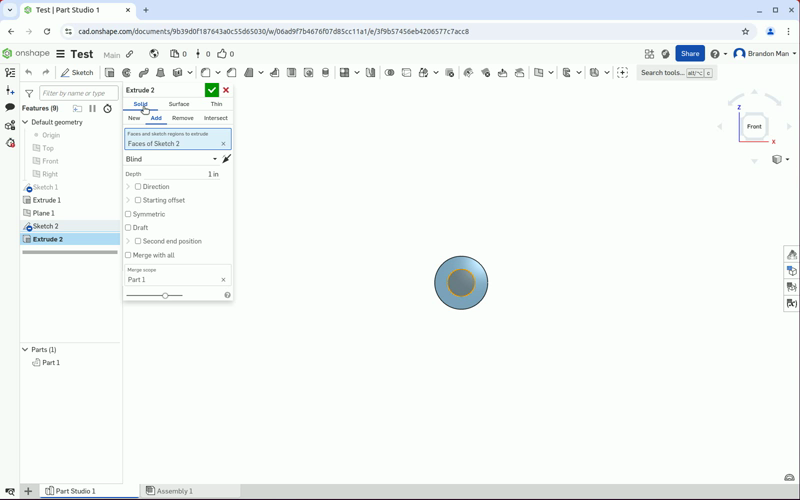
click(143, 106)
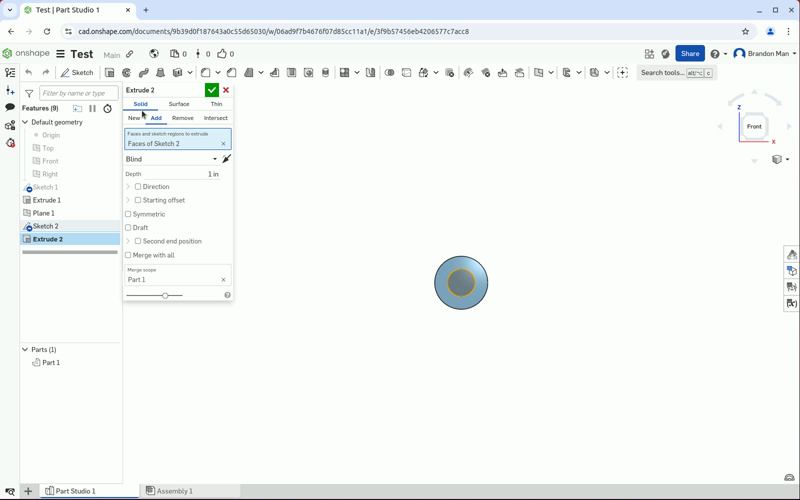
mouse_move(137, 120)
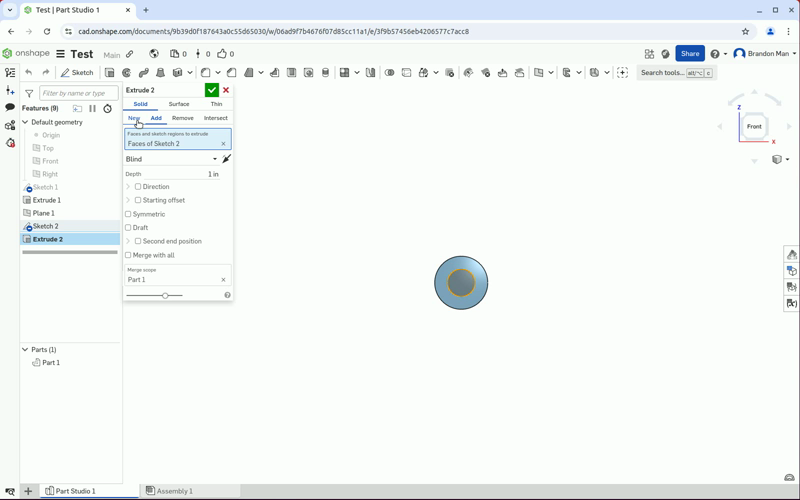
click(137, 120)
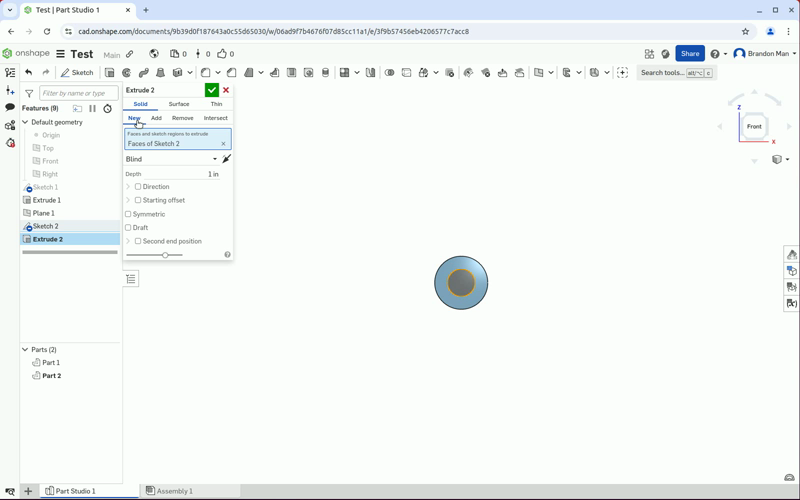
key(tab, 4)
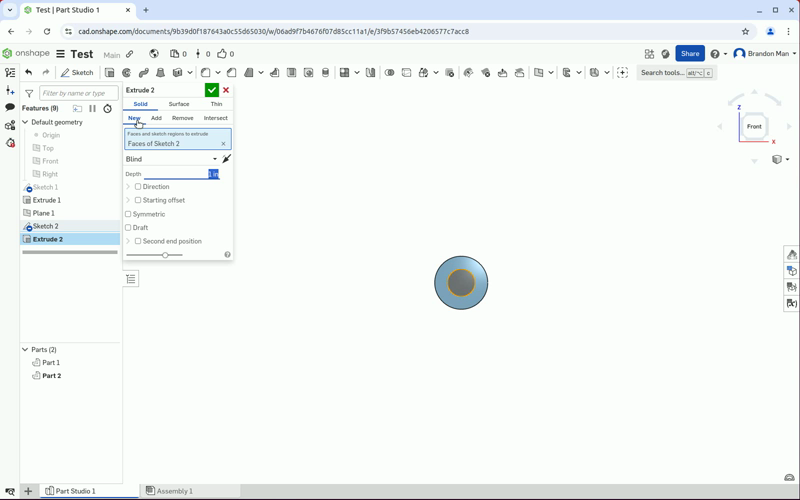
text(20.942)
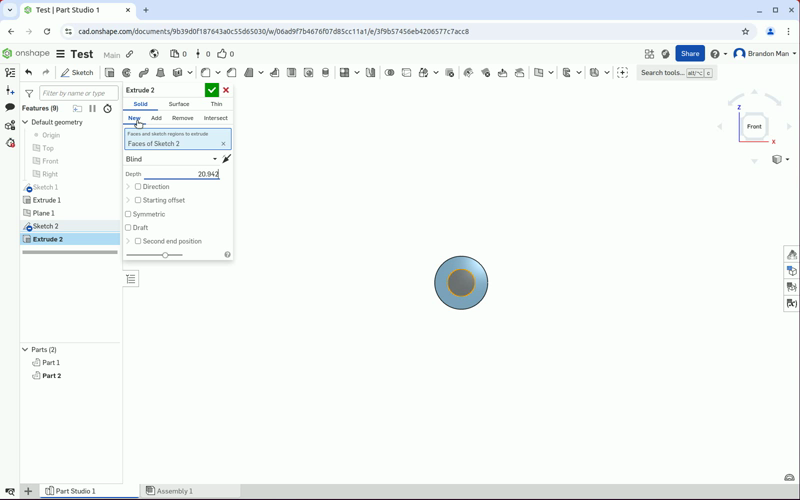
key(enter)
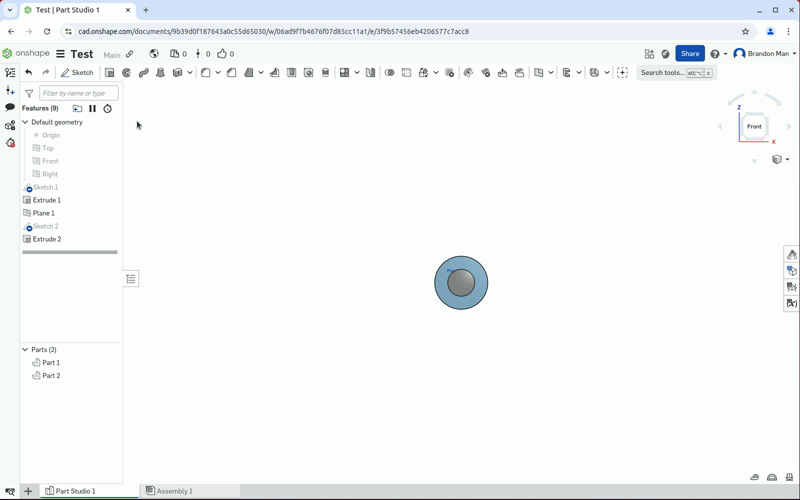
key(shift+h)
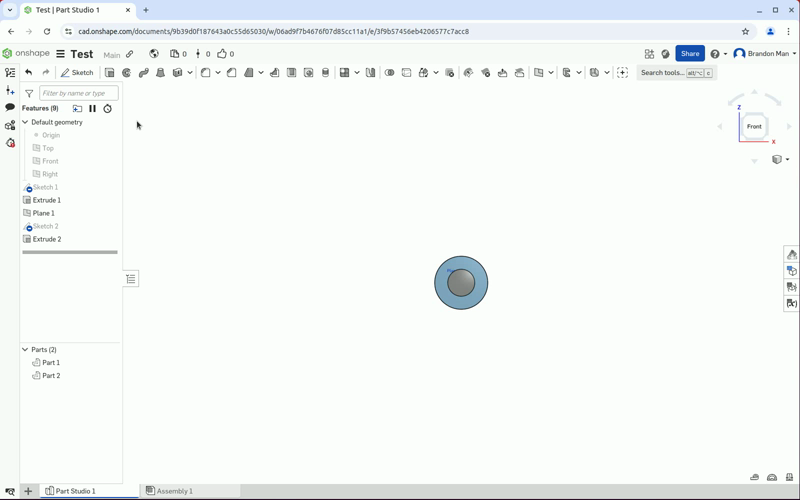
key(shift+h)
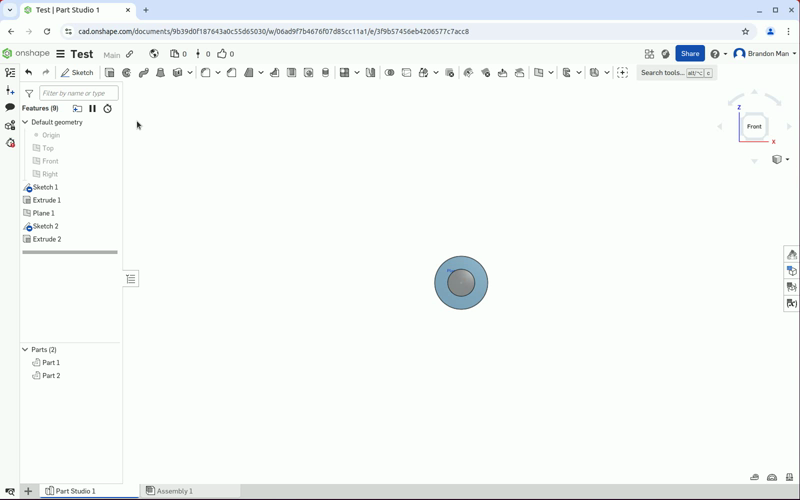
key(shift+7)
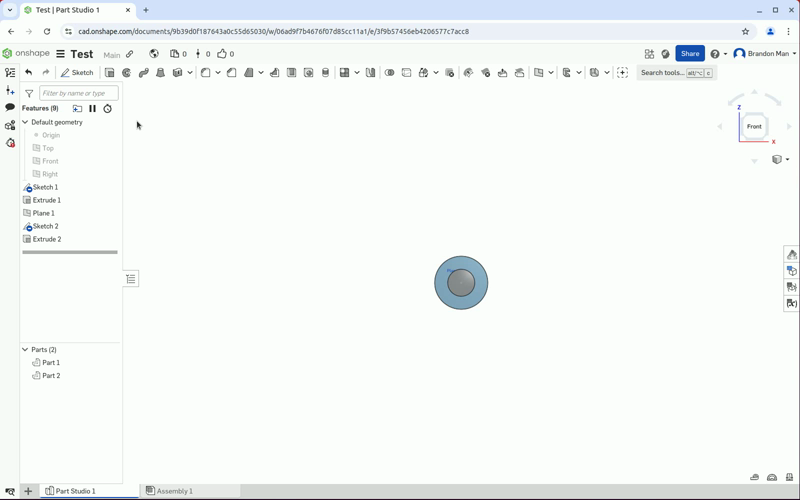
key(left, 2)
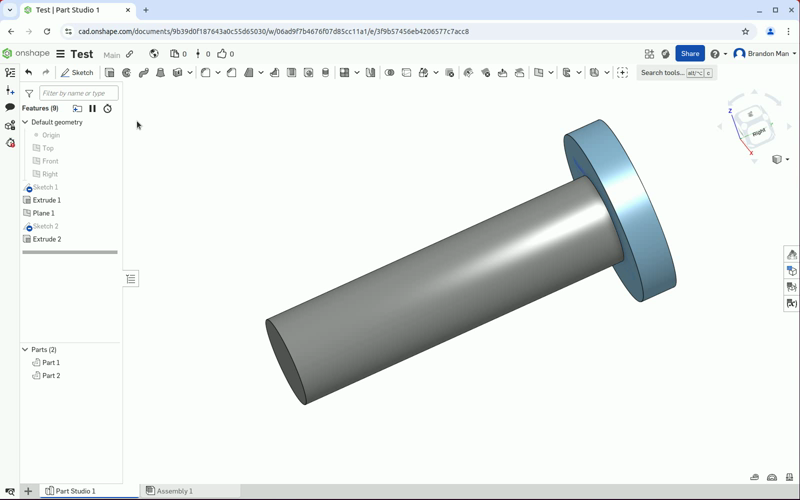
key(down, 2)
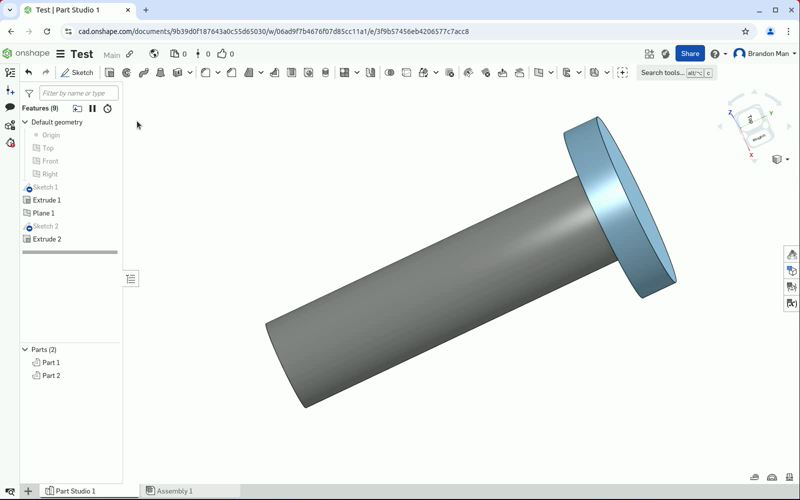
key(up, 2)
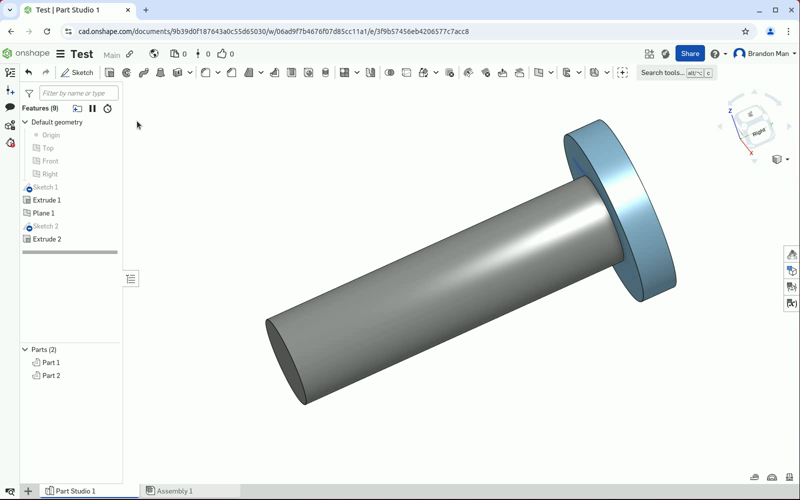
key(right, 2)
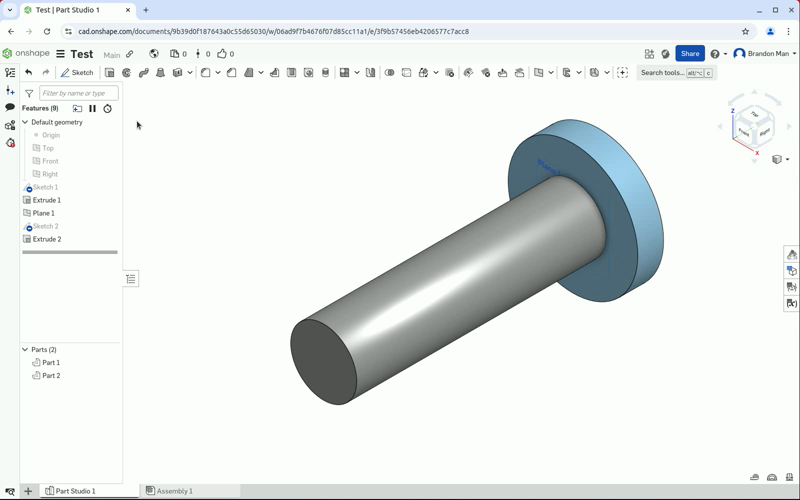
mouse_move(73, 189)
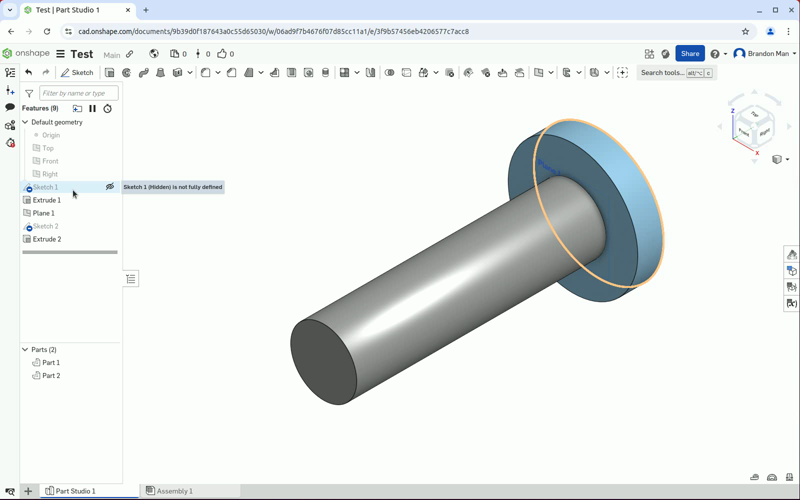
click(73, 189)